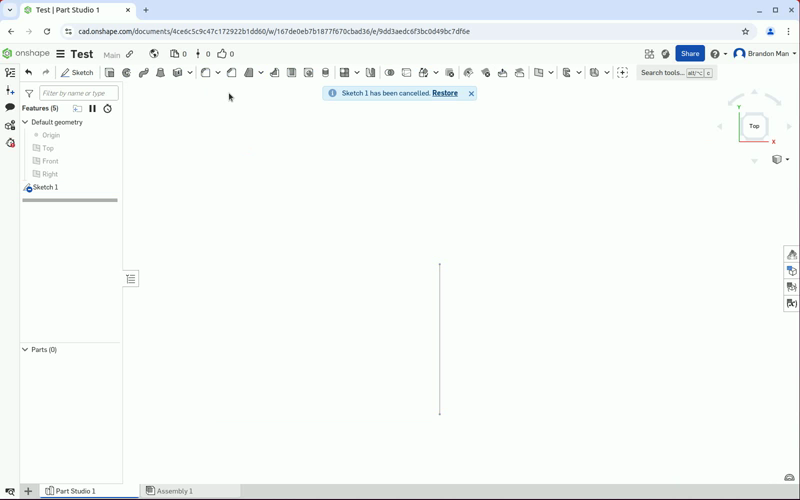
key(shift+h)
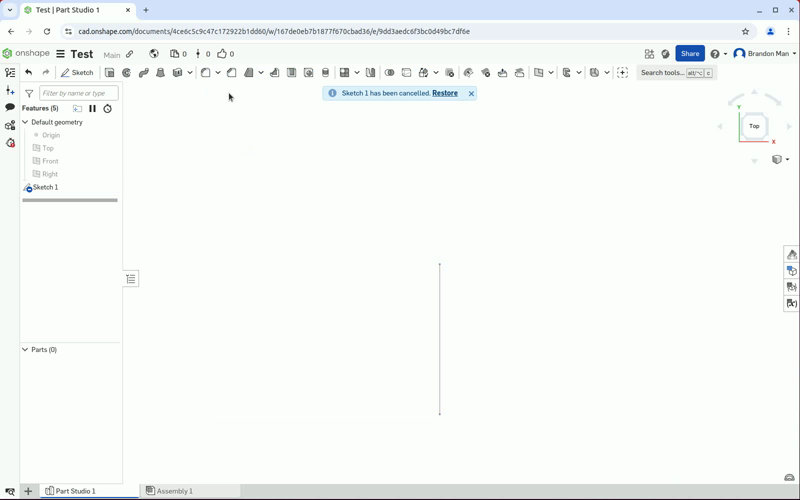
key(shift+s)
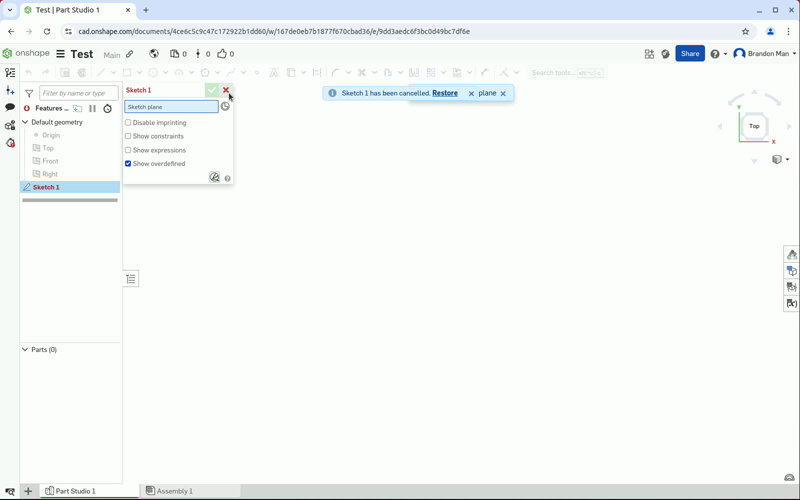
mouse_move(73, 150)
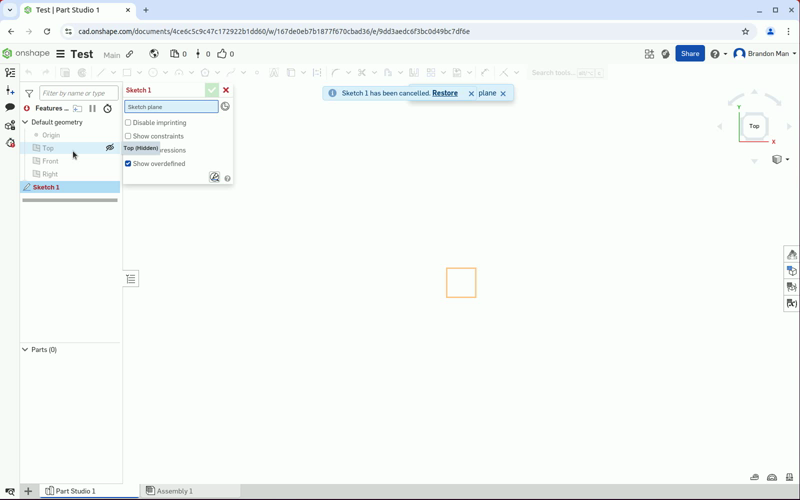
click(73, 150)
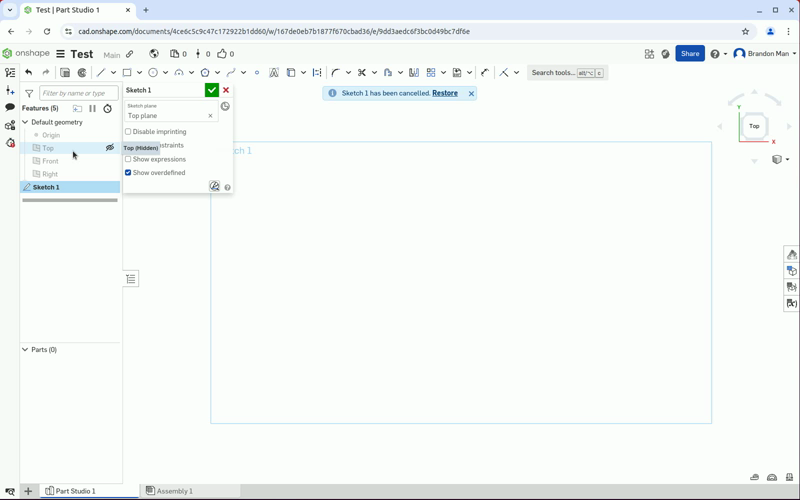
mouse_move(73, 352)
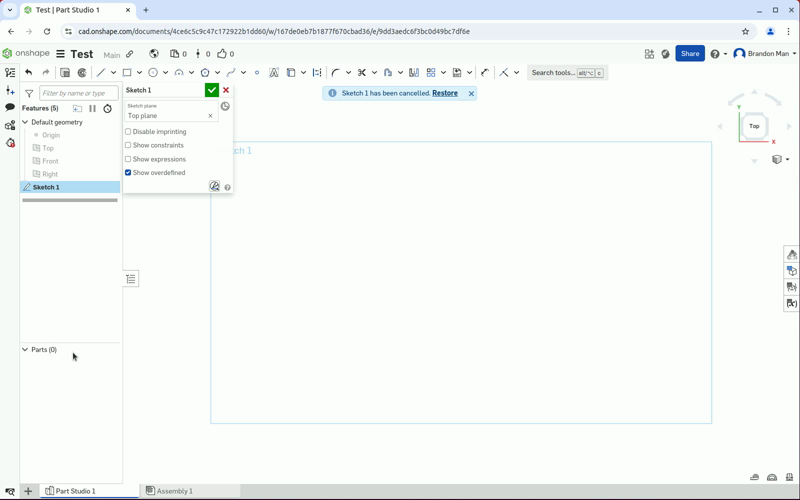
key(y)
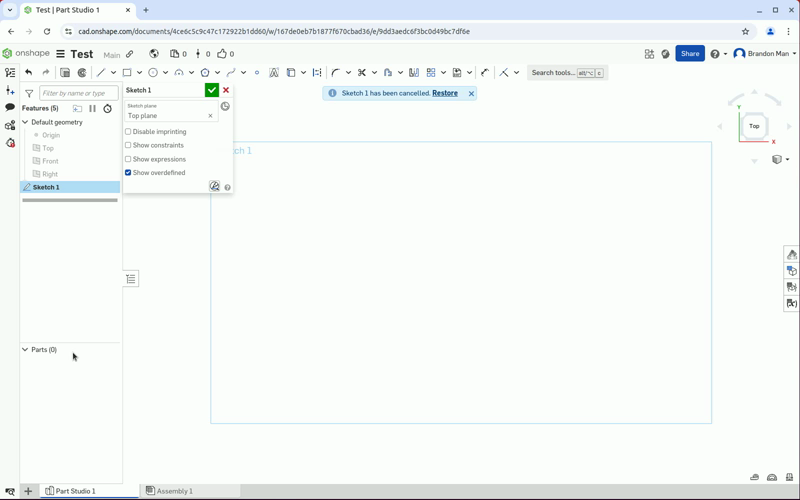
key(l)
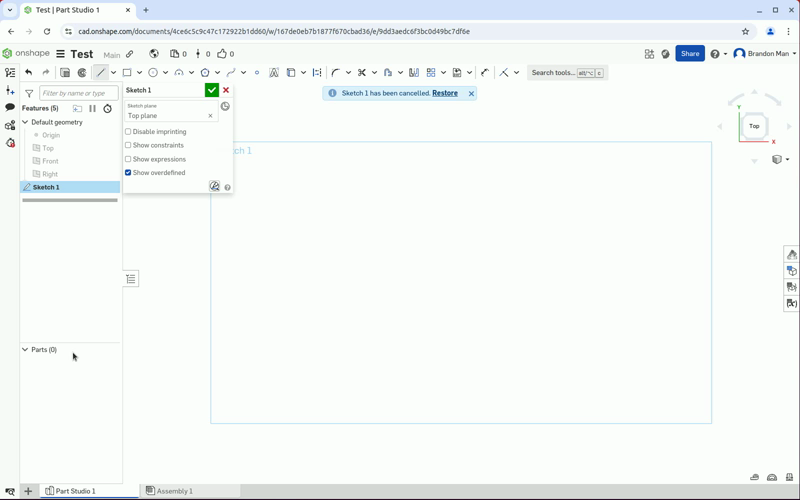
key_down(shift)
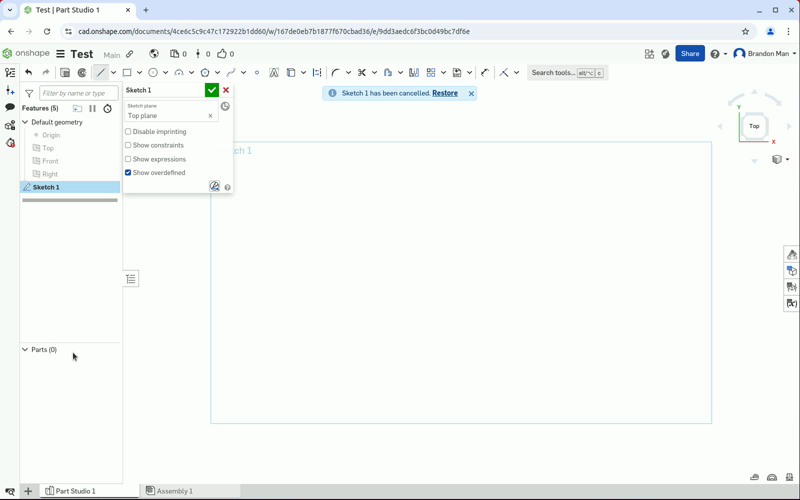
mouse_move(348, 309)
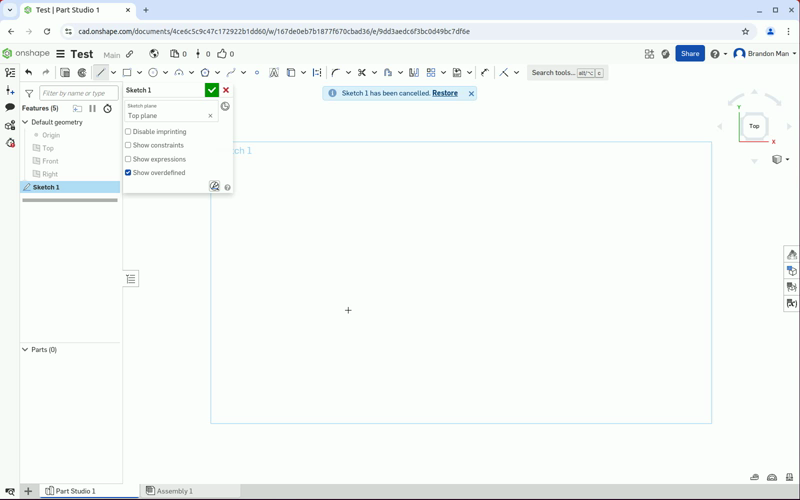
click(348, 309)
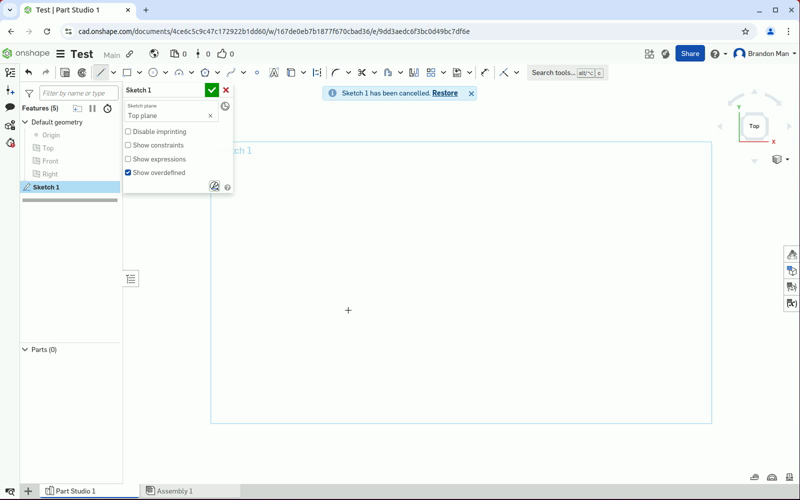
key_up(shift)
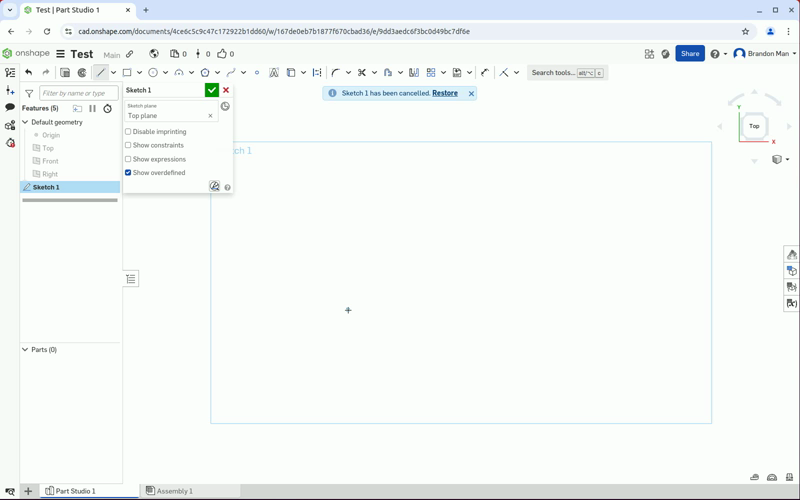
key_down(shift)
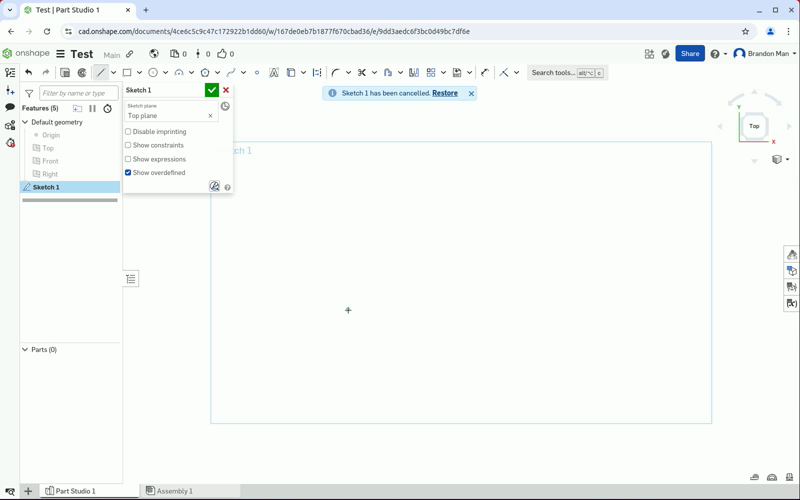
mouse_move(453, 309)
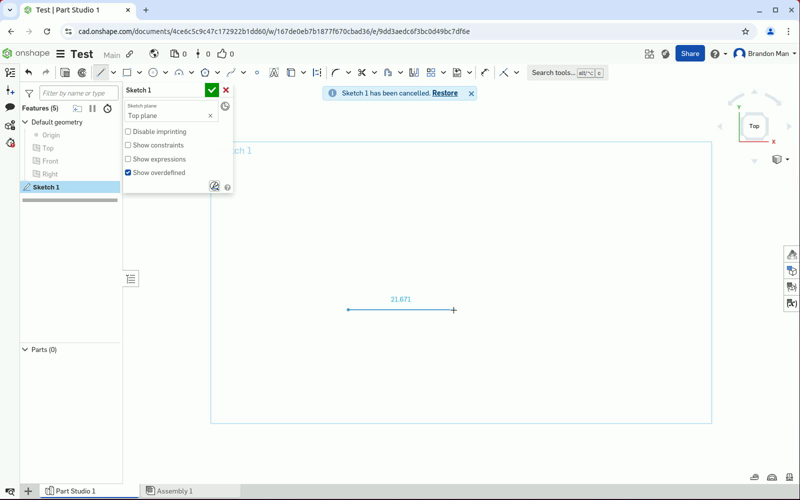
click(453, 309)
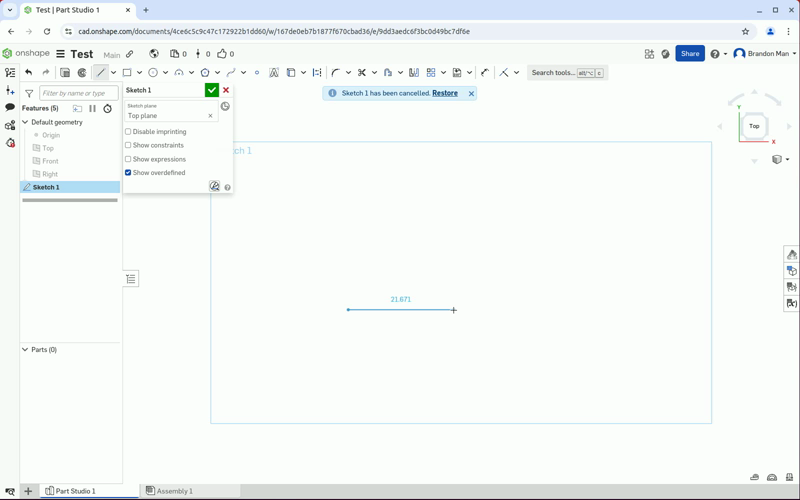
key_up(shift)
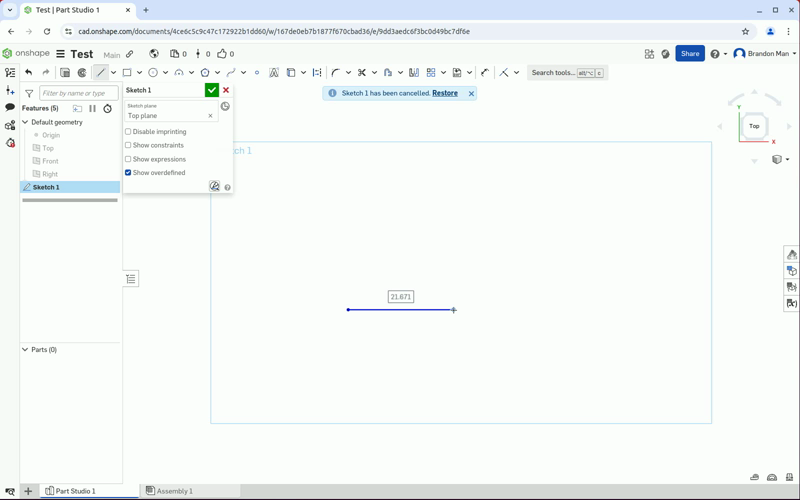
key_down(shift)
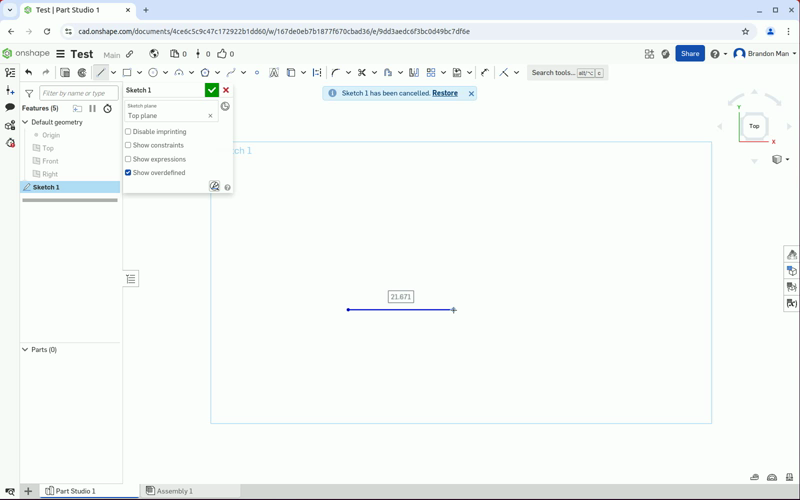
mouse_move(453, 231)
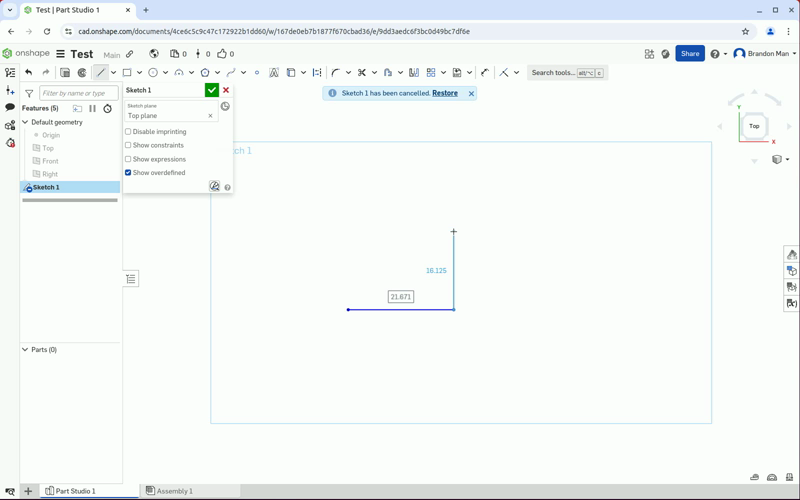
click(453, 231)
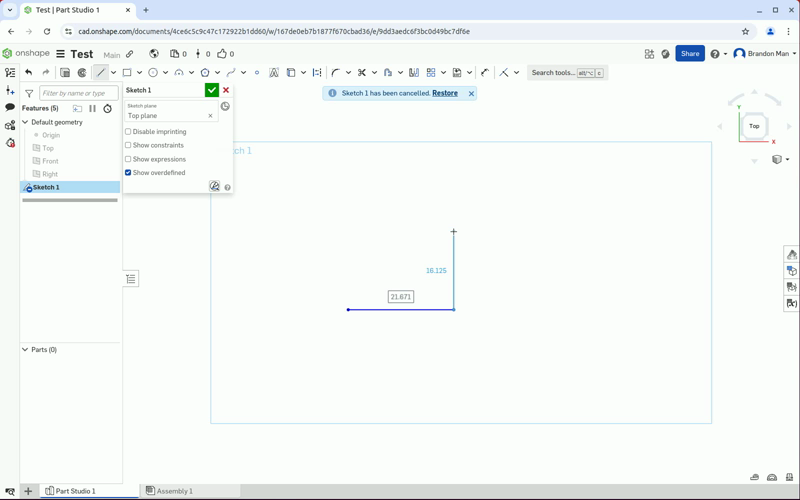
key_up(shift)
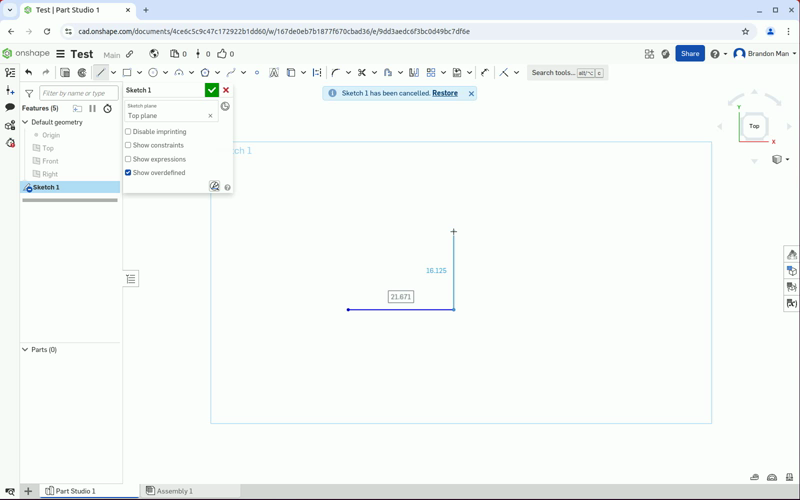
key_down(shift)
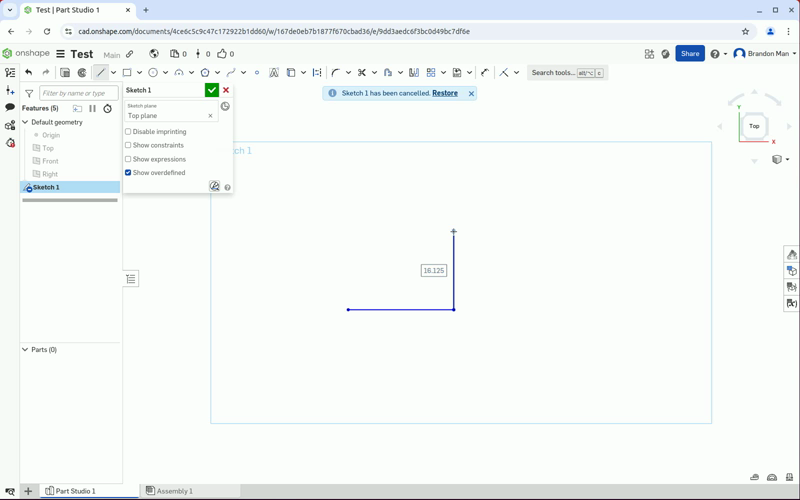
mouse_move(348, 231)
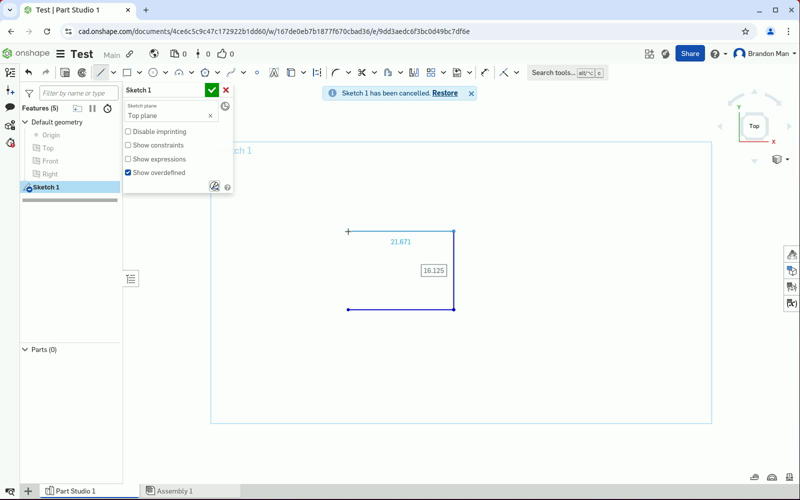
click(348, 231)
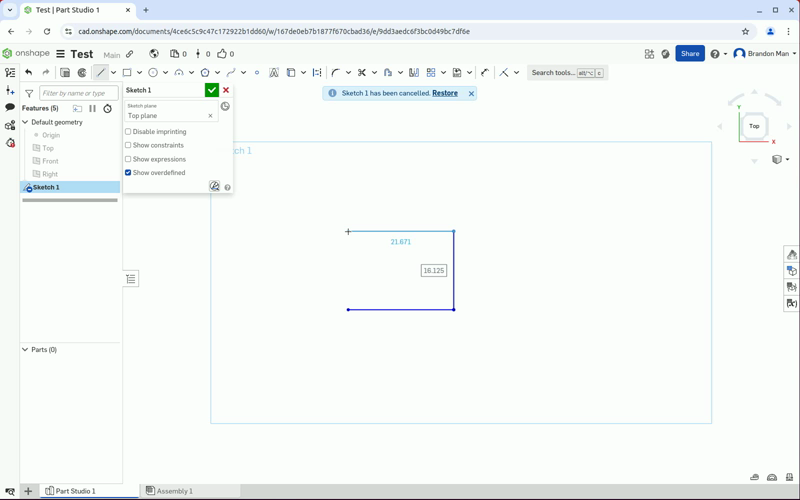
key_up(shift)
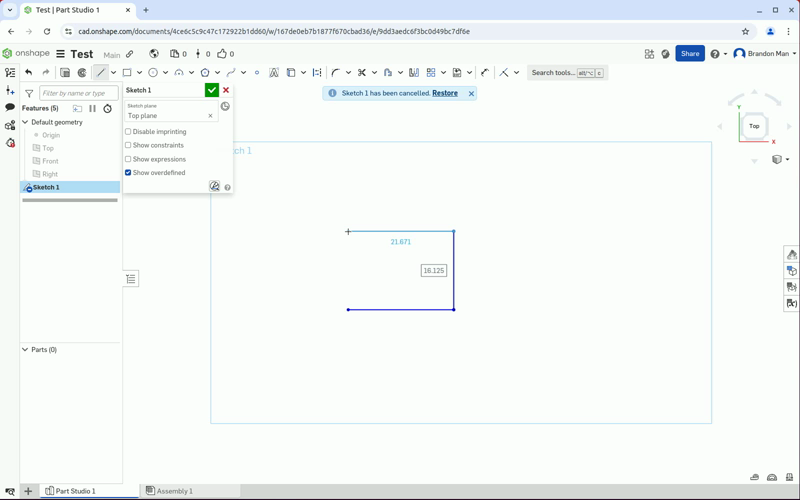
key_down(shift)
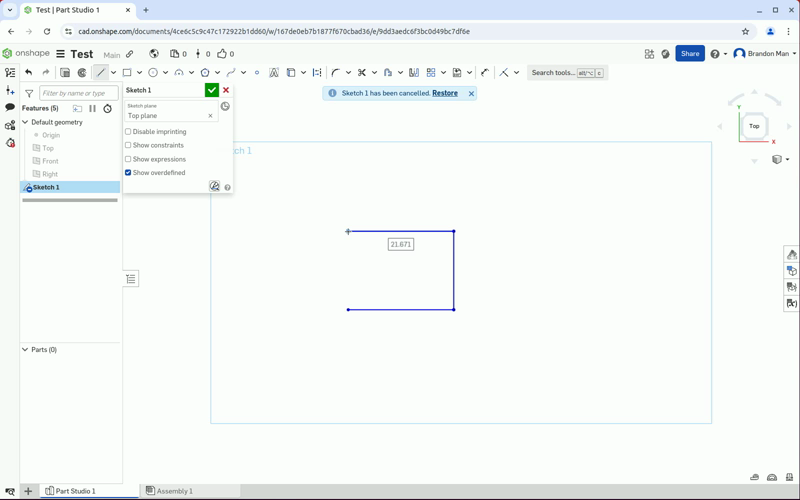
mouse_move(348, 309)
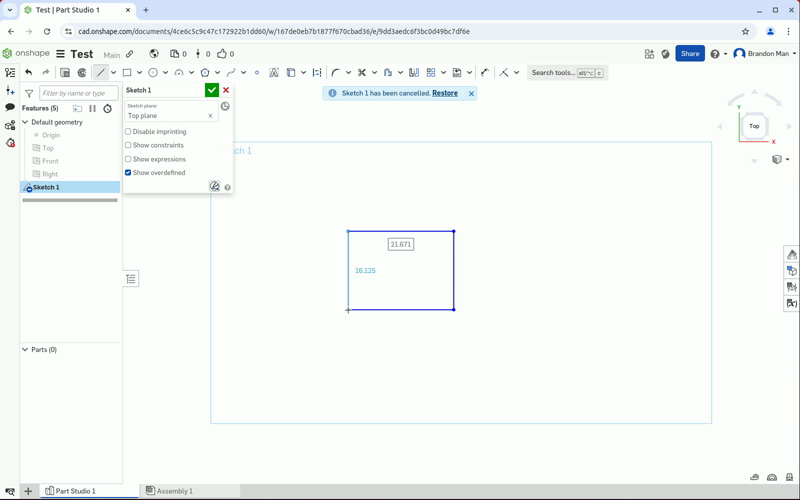
key_up(shift)
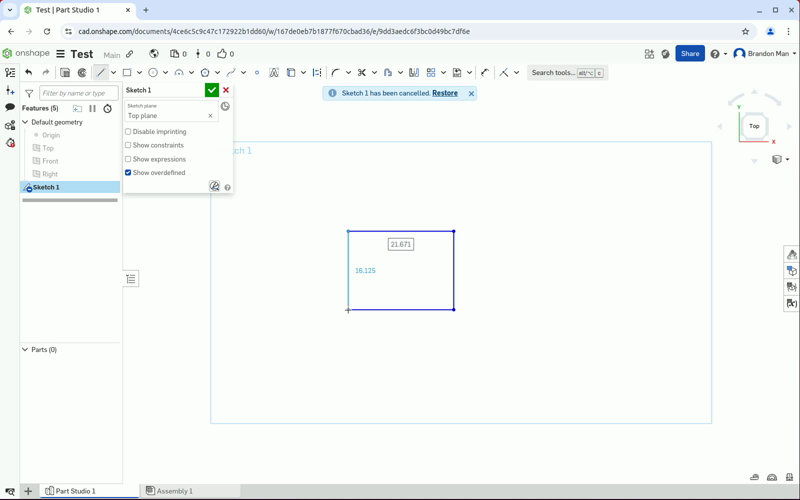
click(348, 309)
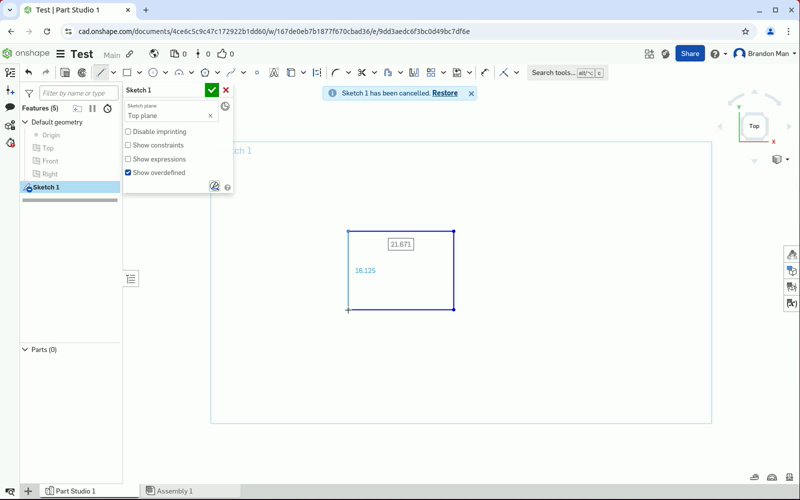
key(esc)
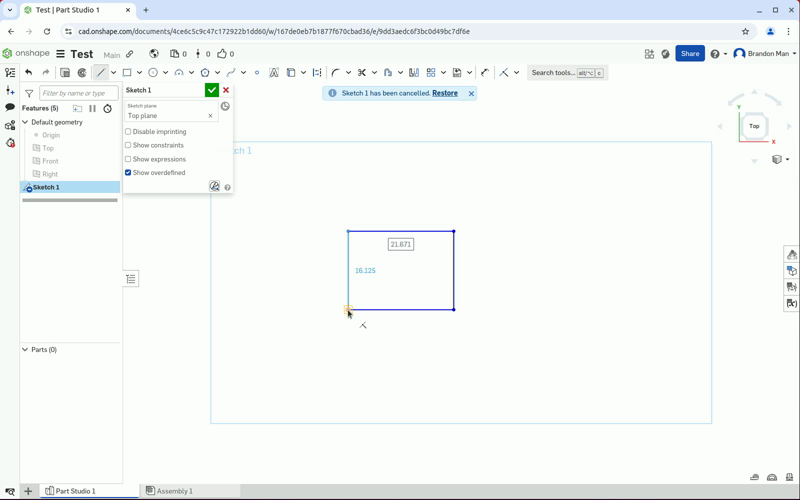
mouse_move(366, 295)
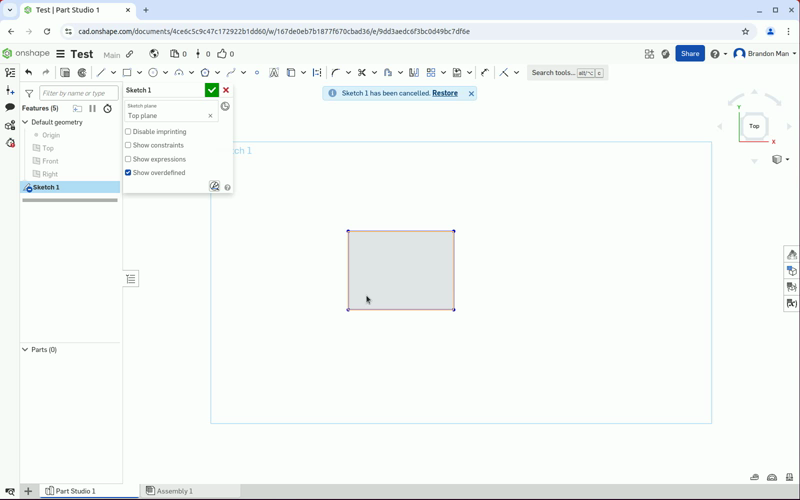
click(366, 295)
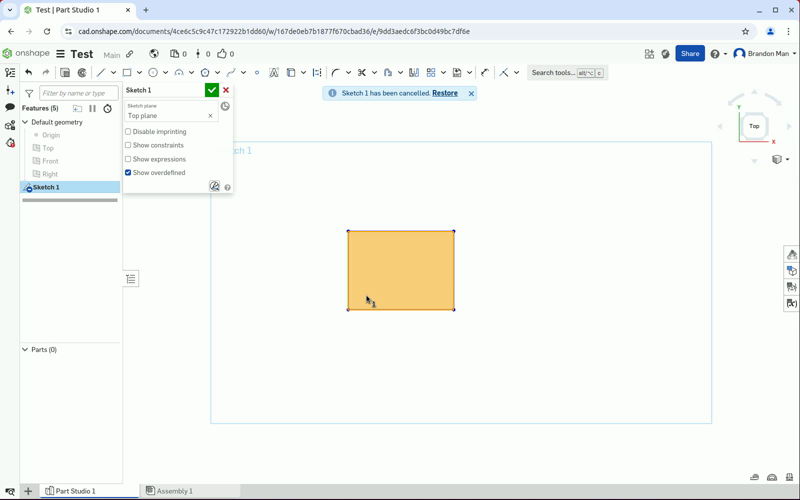
mouse_move(73, 352)
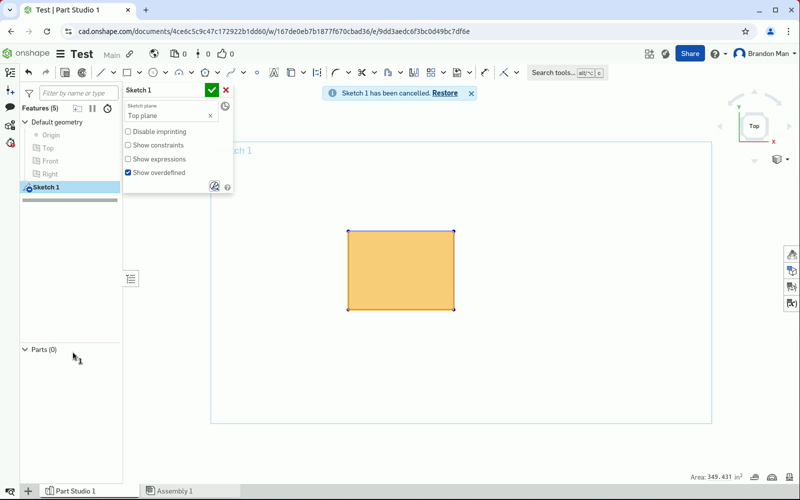
key(shift+y)
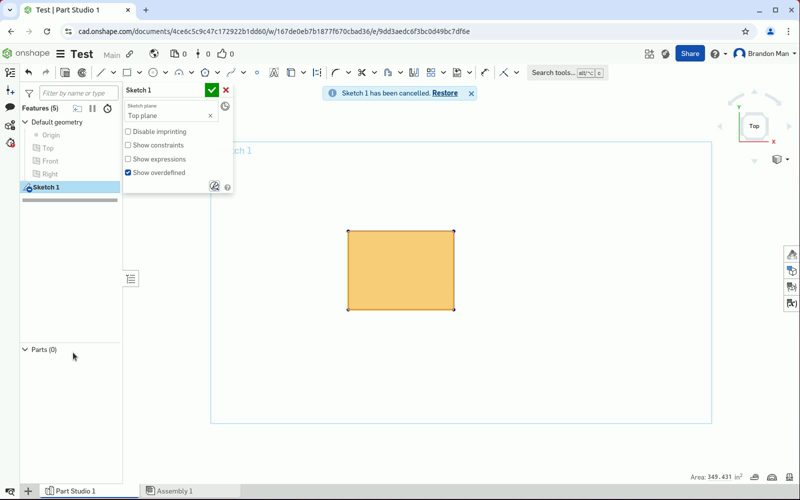
key(shift+e)
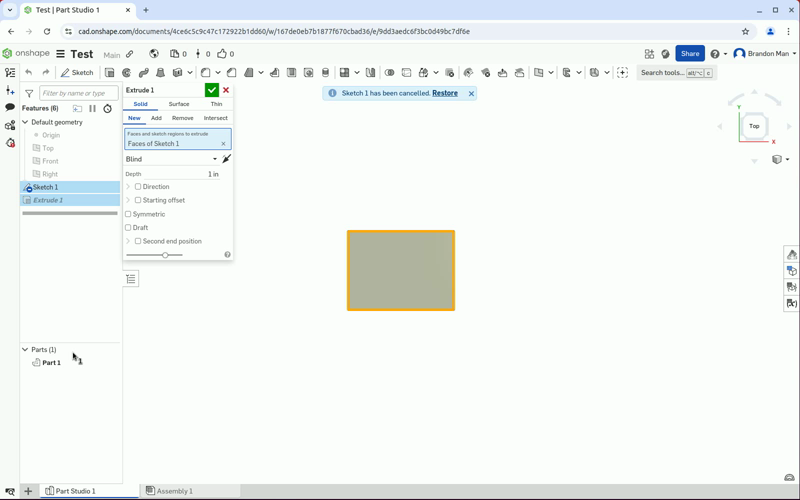
mouse_move(143, 106)
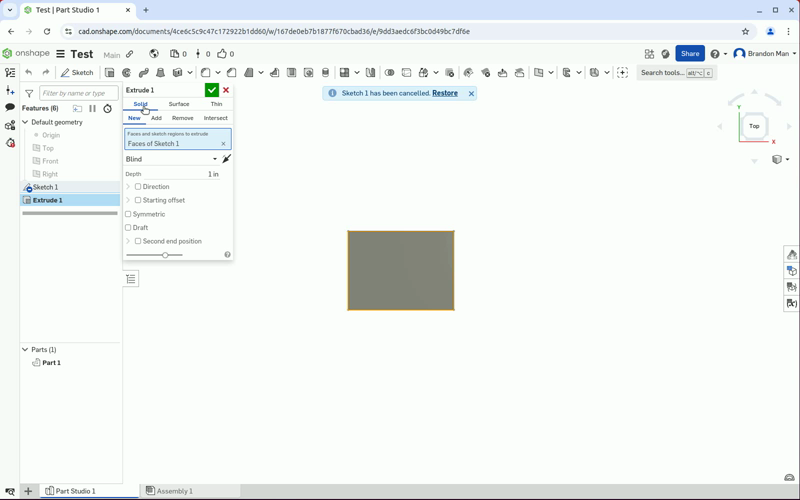
click(143, 106)
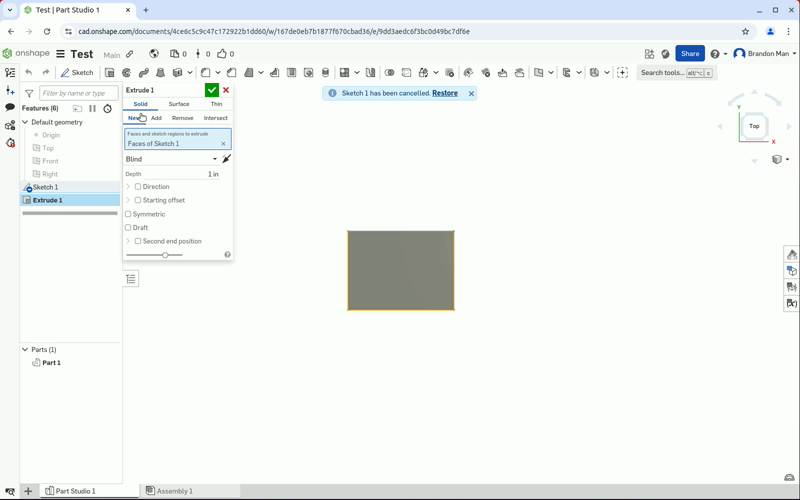
mouse_move(137, 120)
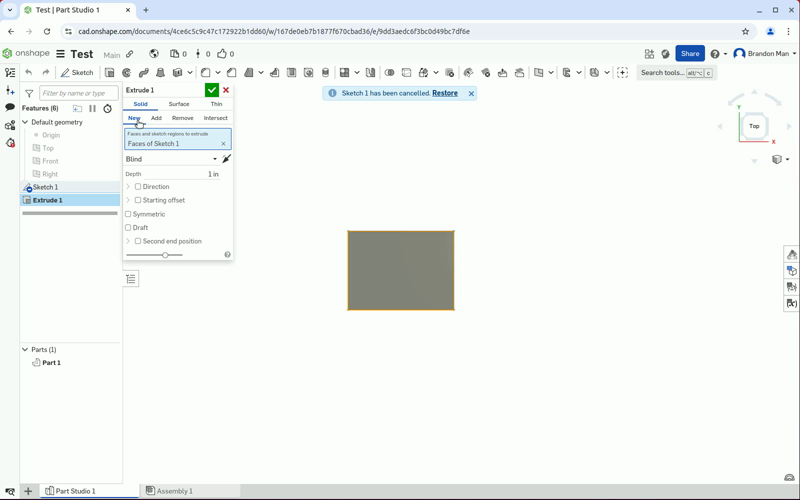
click(137, 120)
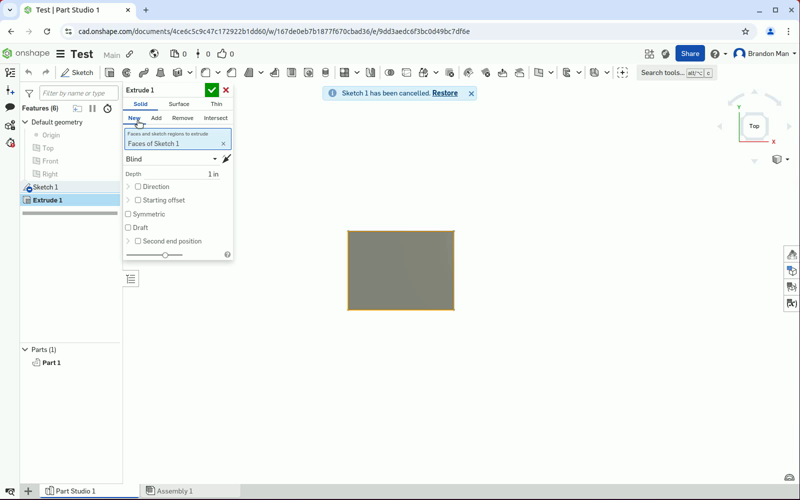
key(tab, 4)
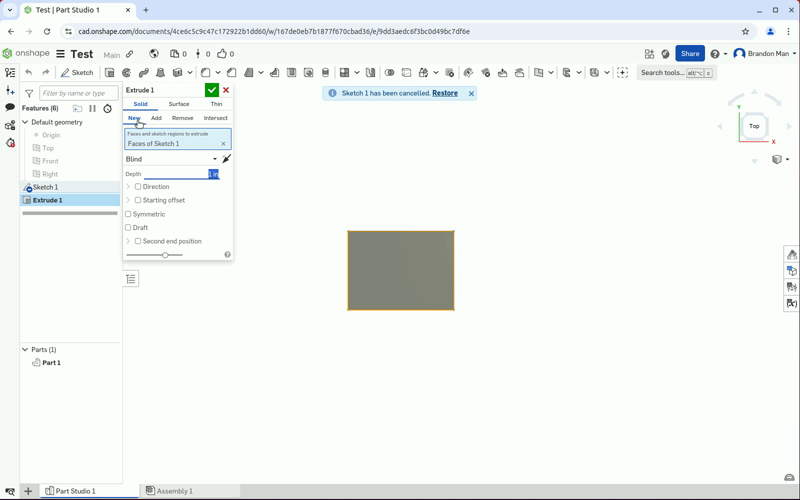
text(10.832)
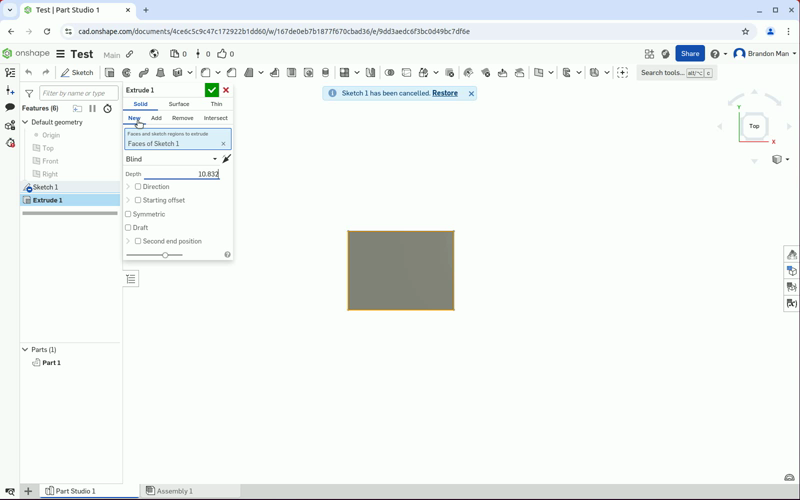
key(enter)
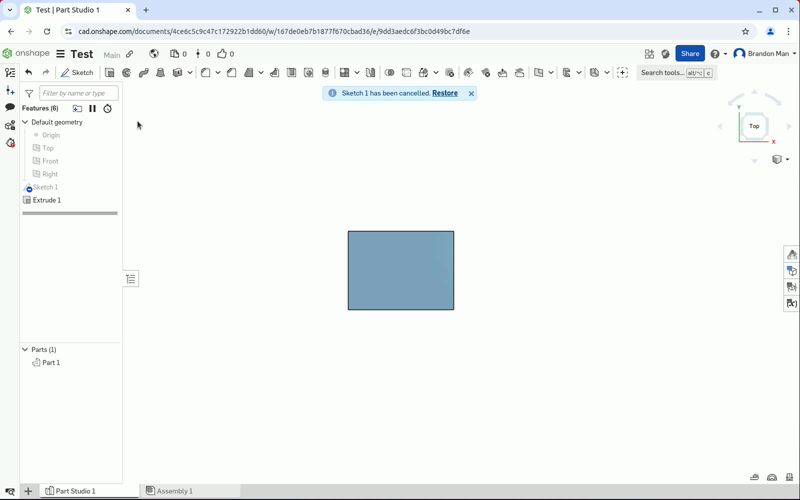
key(shift+h)
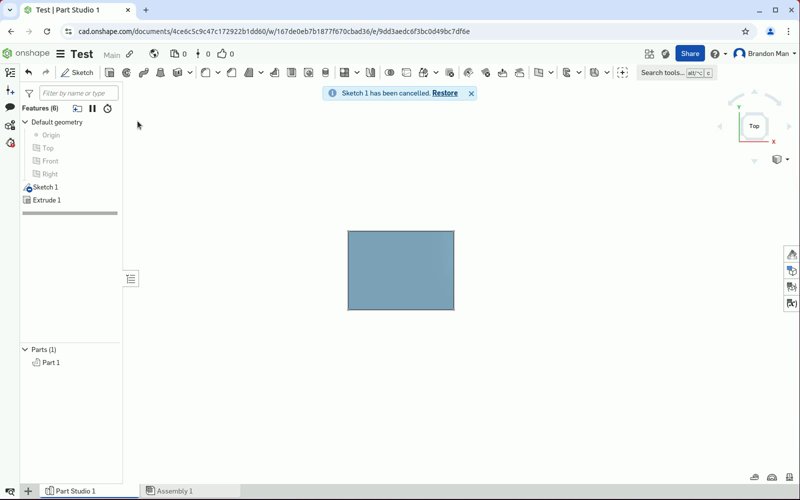
key(shift+h)
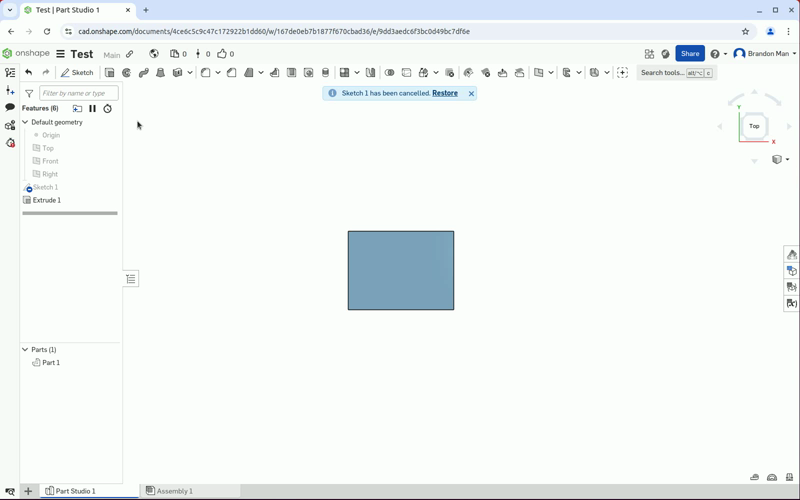
mouse_move(73, 189)
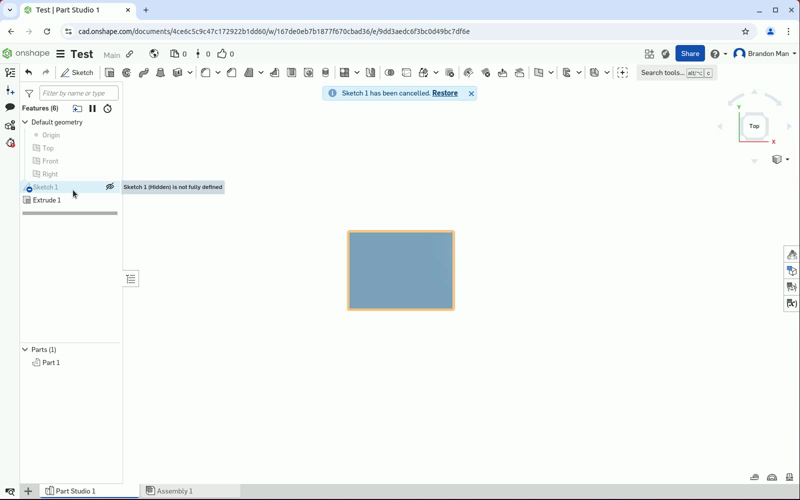
click(73, 189)
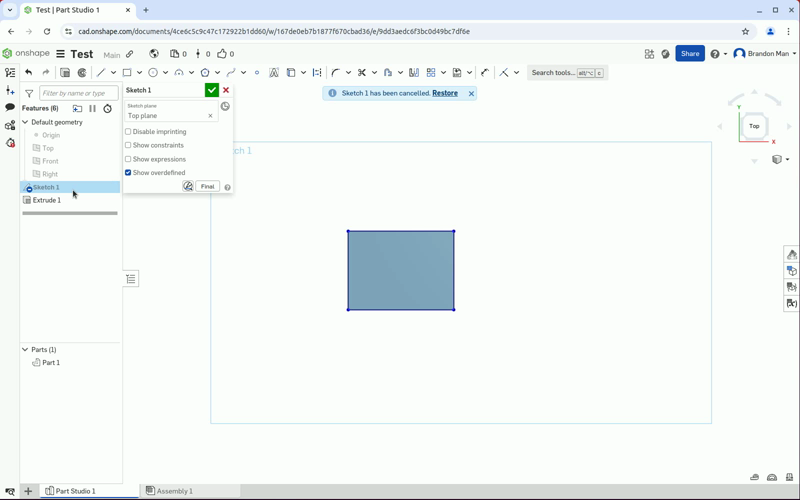
mouse_move(229, 92)
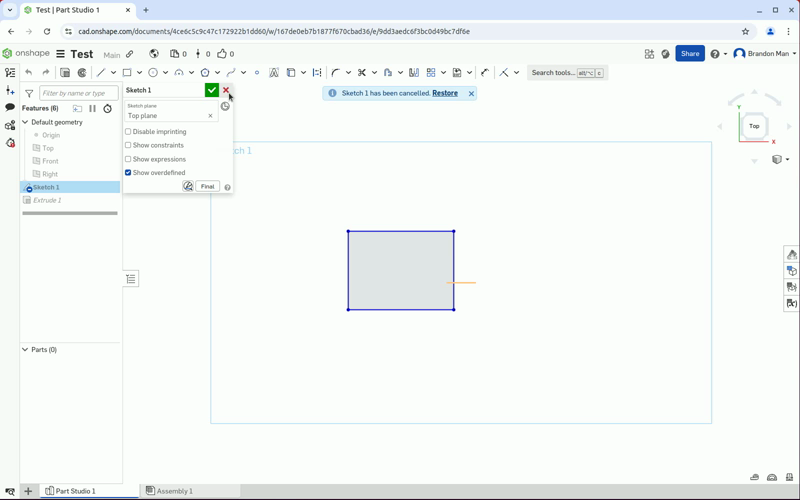
click(229, 92)
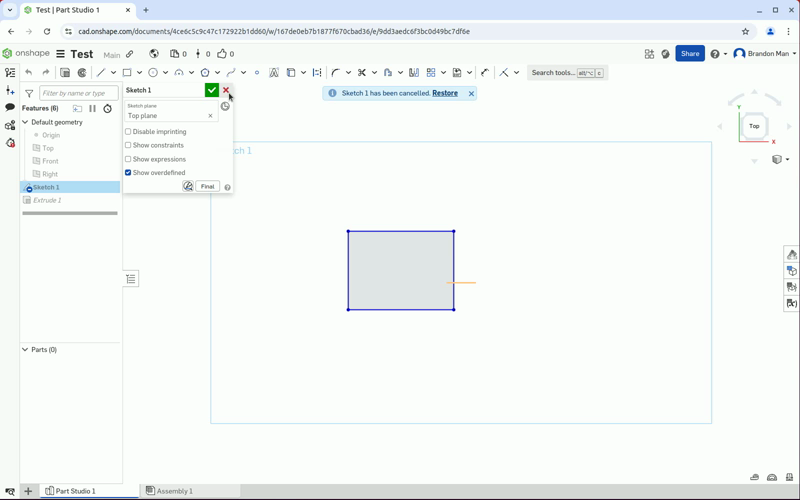
key(shift+s)
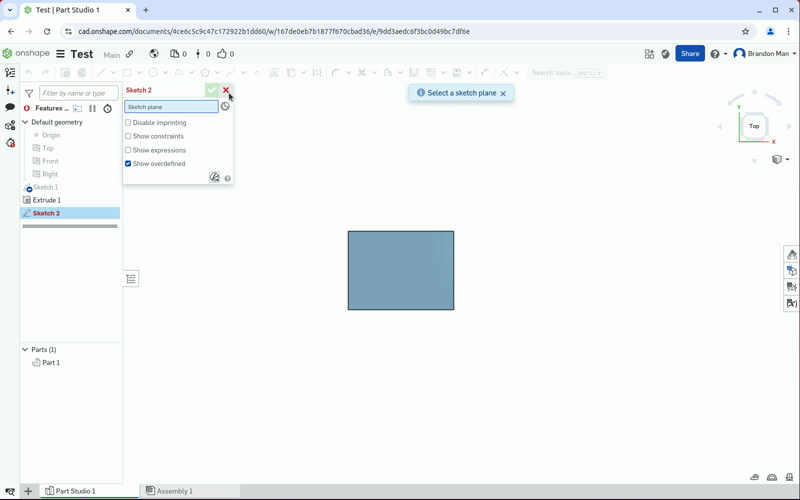
mouse_move(73, 150)
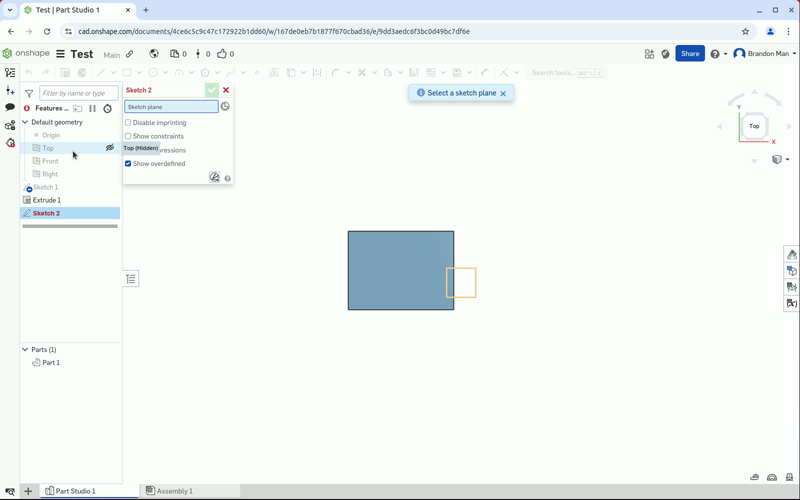
click(73, 150)
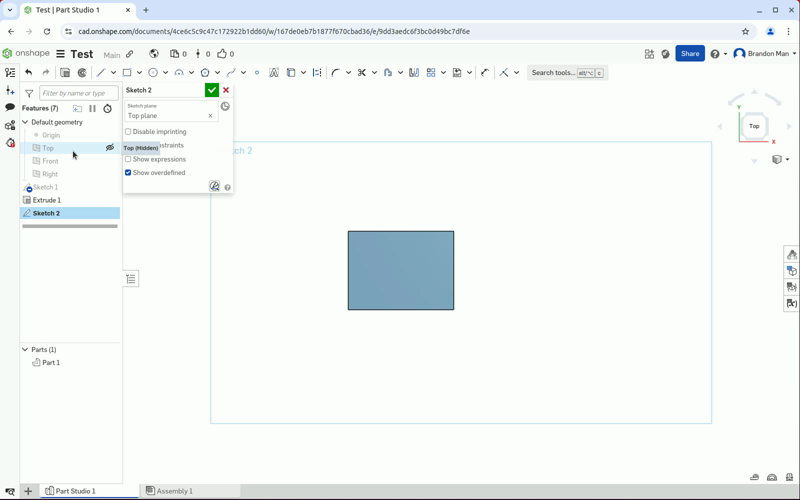
mouse_move(73, 352)
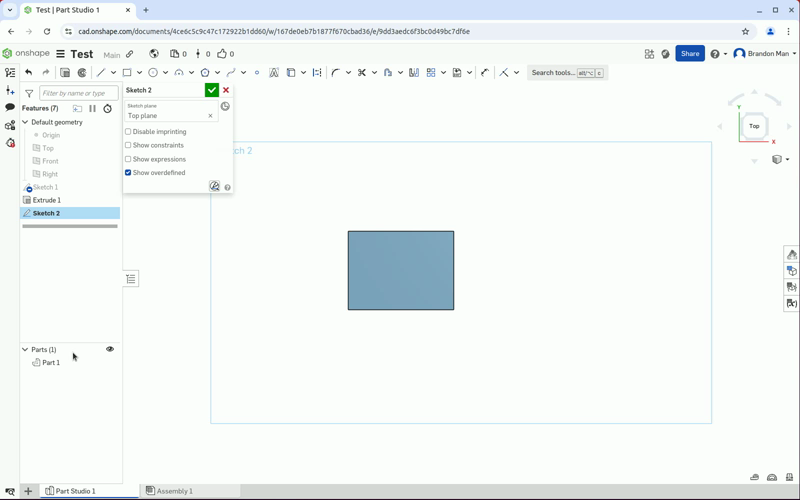
key(y)
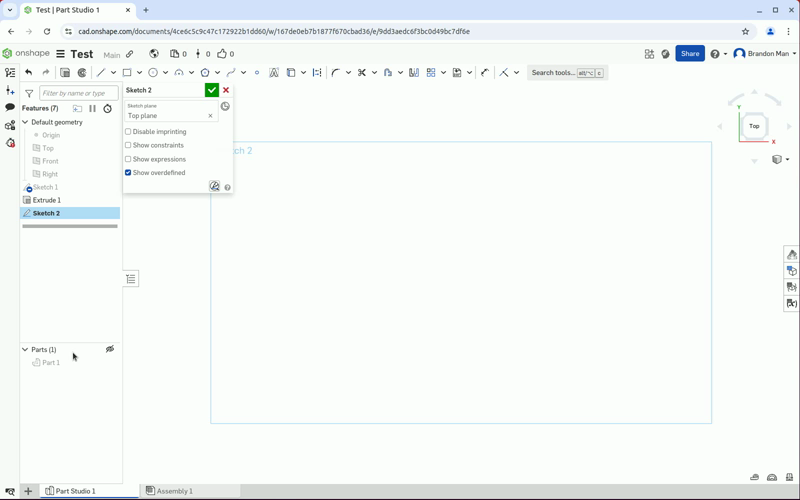
key(l)
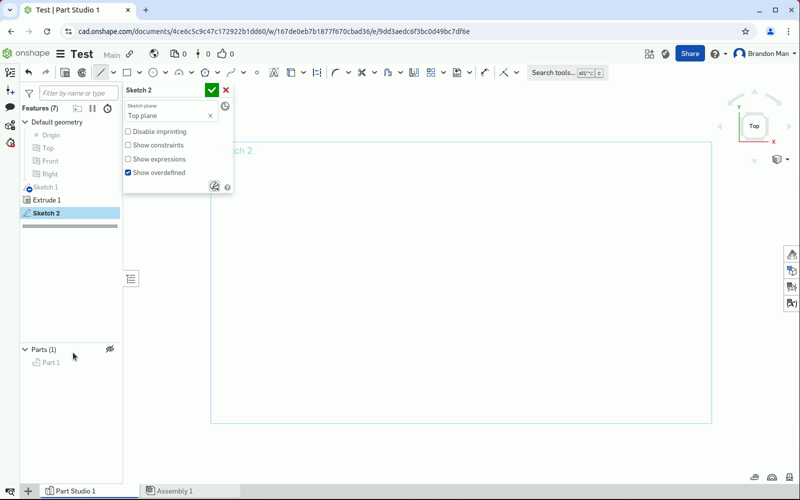
key_down(shift)
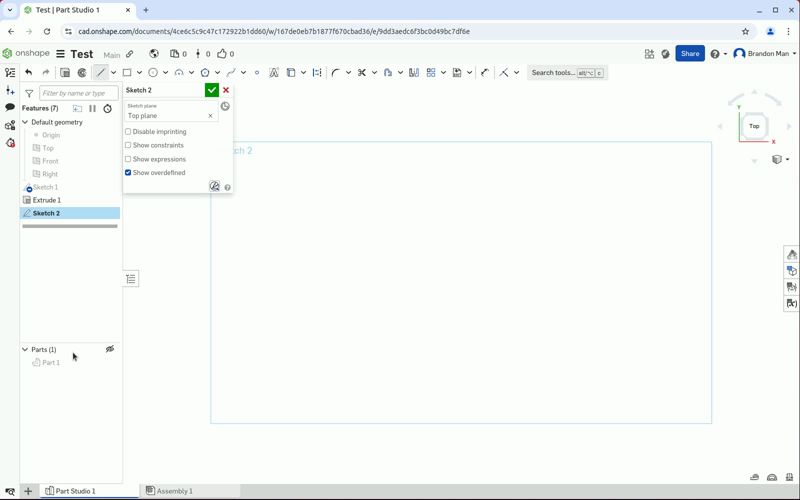
mouse_move(453, 309)
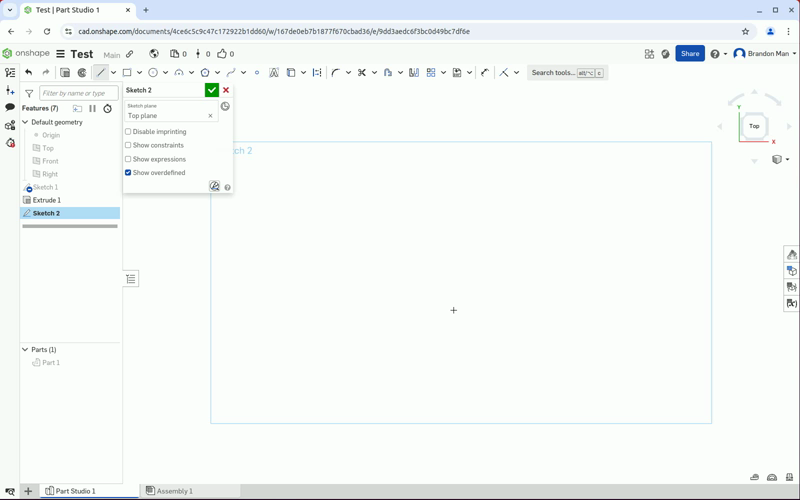
click(453, 309)
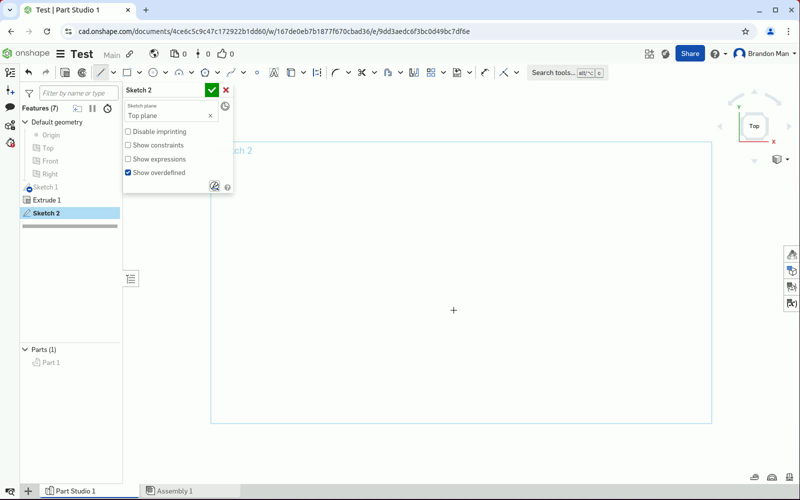
key_up(shift)
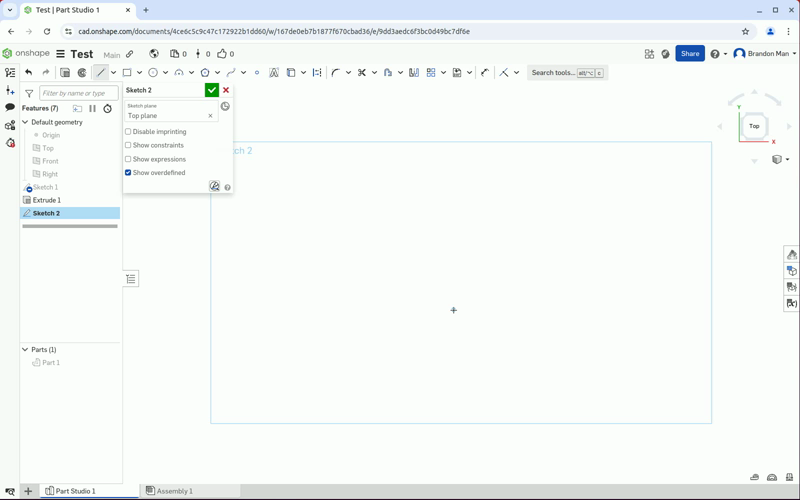
key_down(shift)
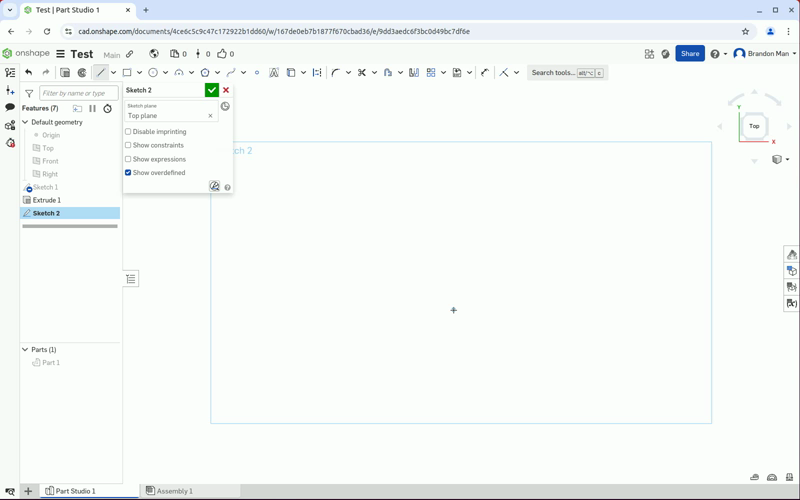
mouse_move(483, 309)
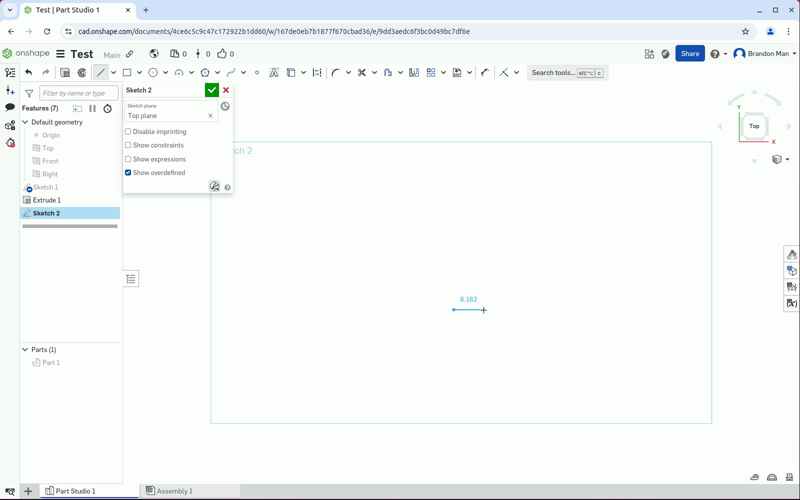
mouse_move(480, 309)
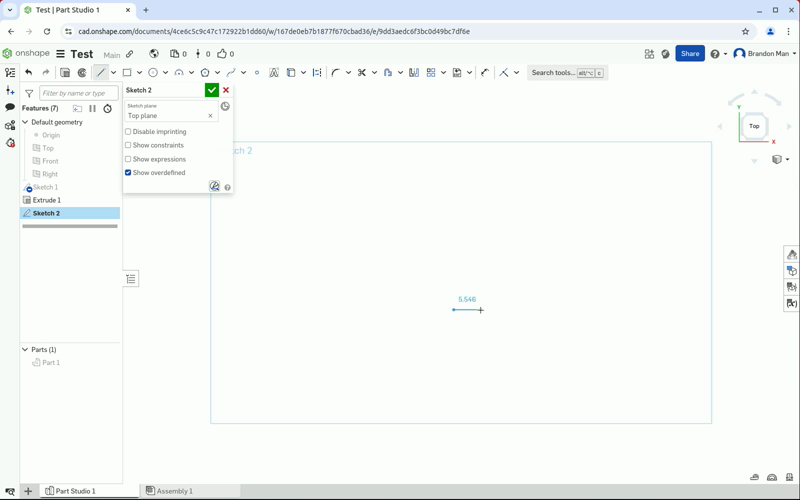
click(480, 309)
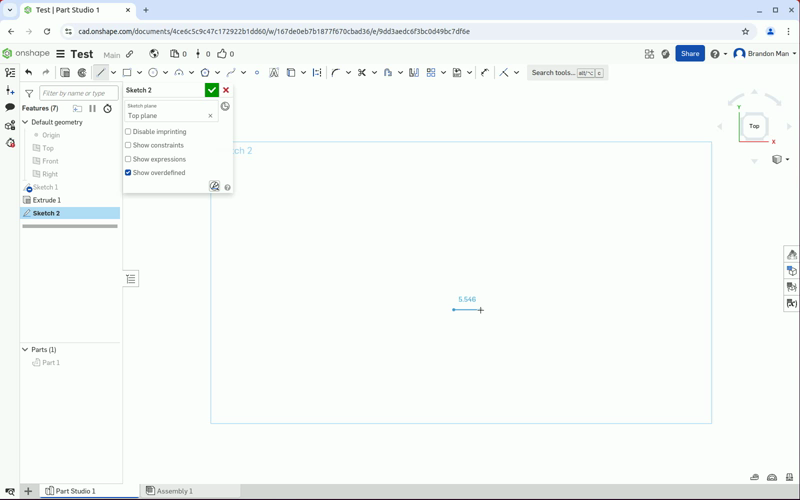
key_up(shift)
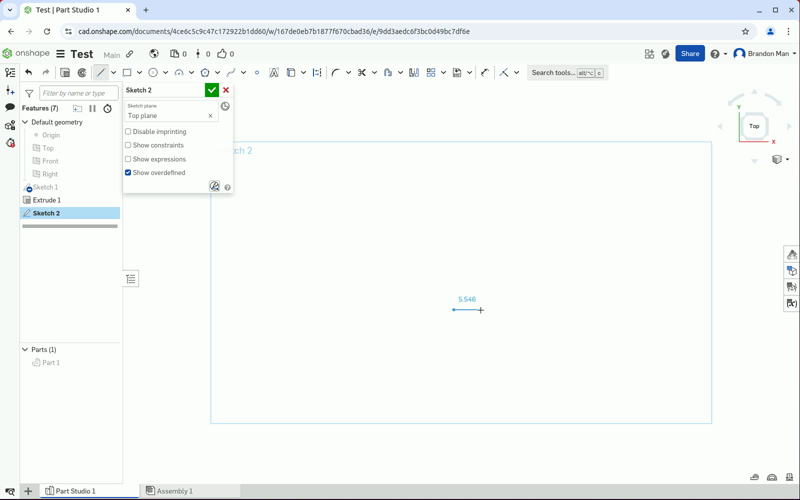
key_down(shift)
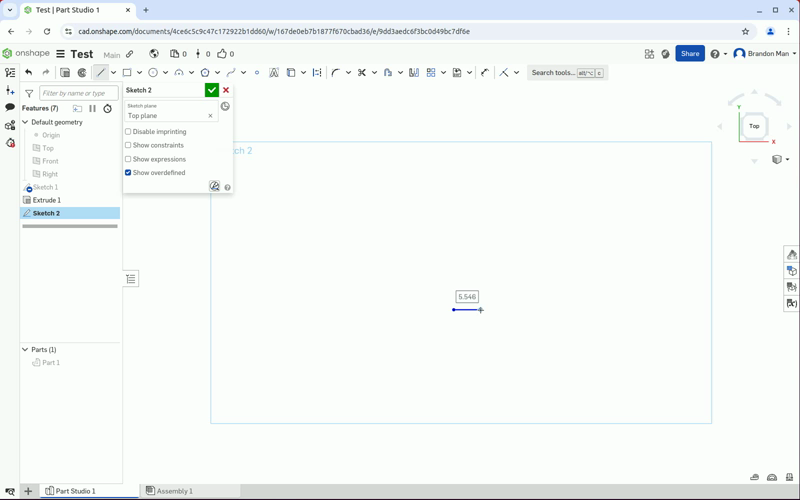
mouse_move(480, 229)
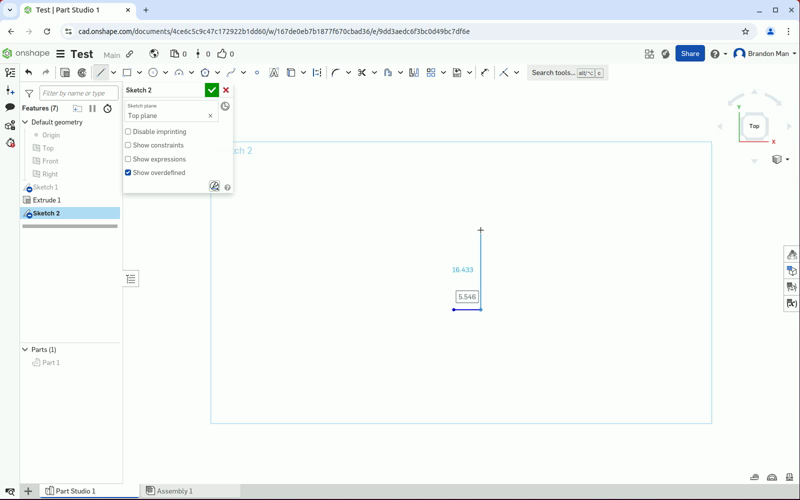
click(480, 229)
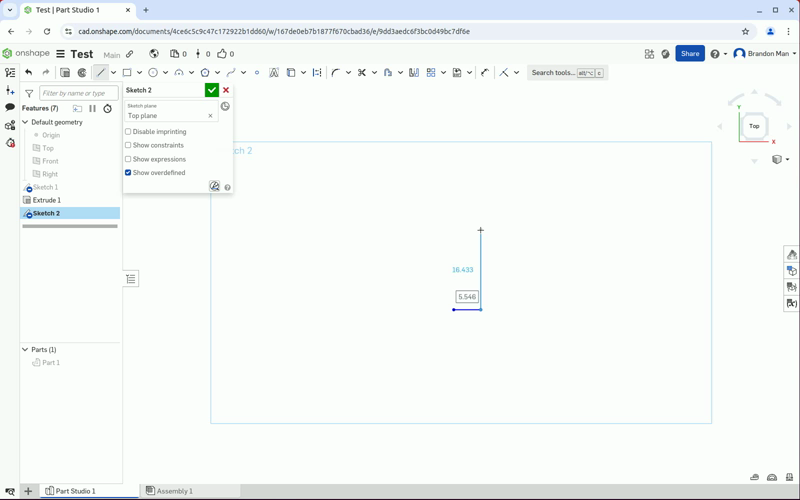
key_up(shift)
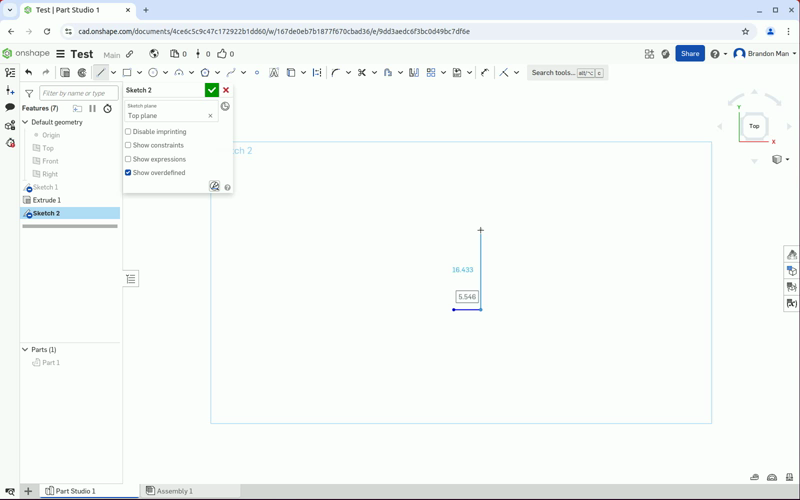
key_down(shift)
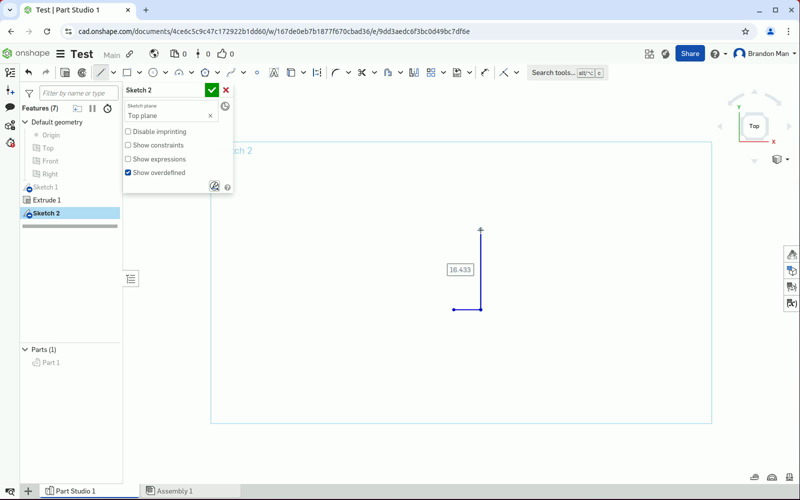
mouse_move(510, 229)
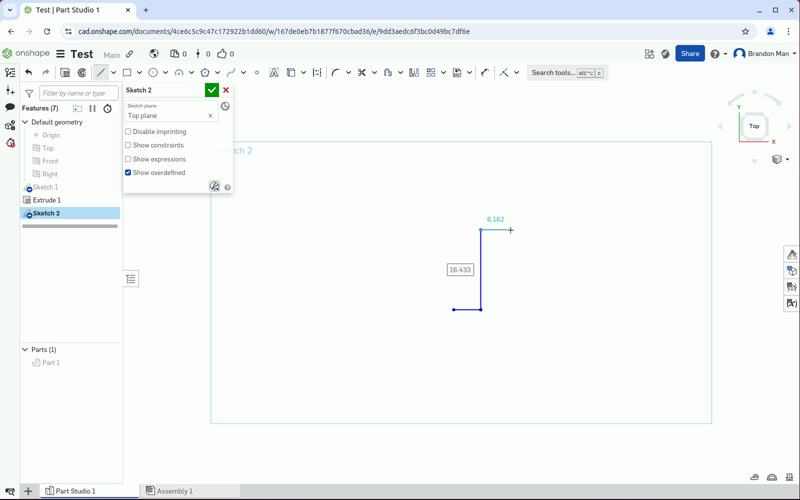
mouse_move(453, 229)
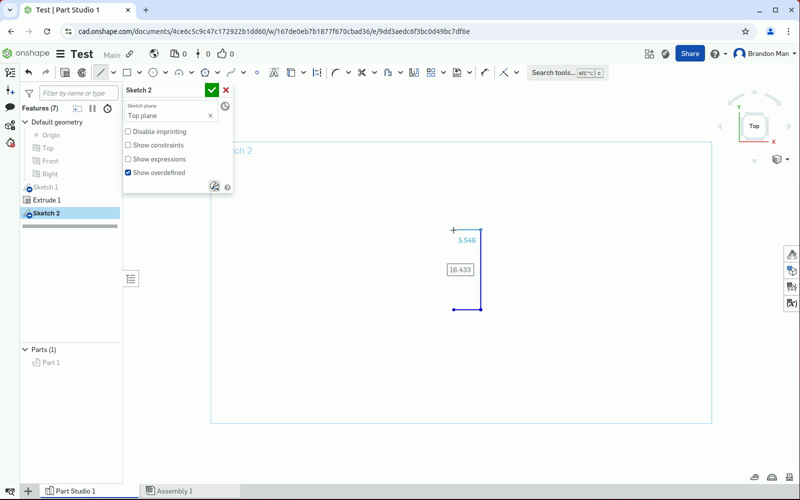
click(453, 229)
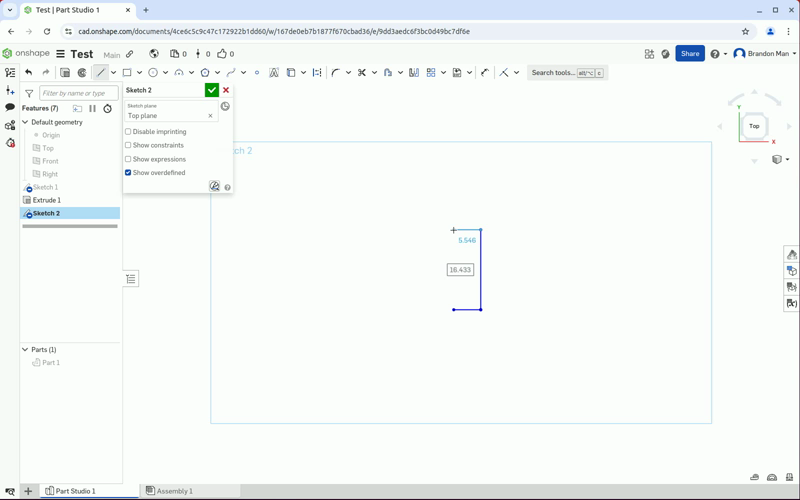
key_up(shift)
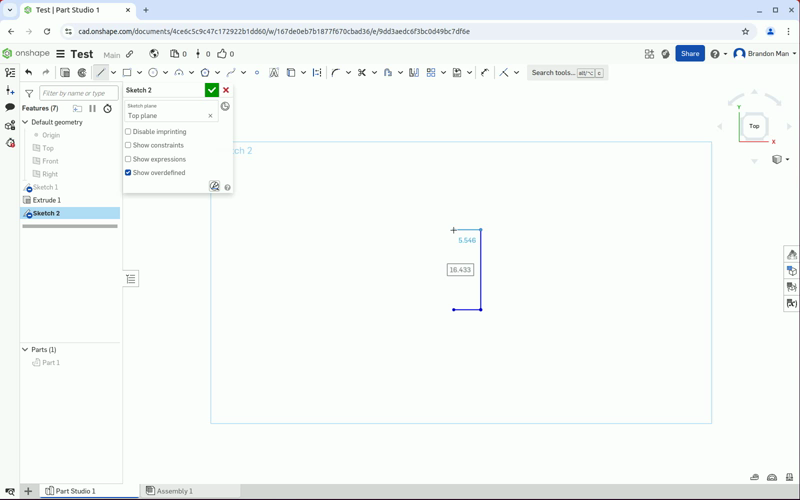
key_down(shift)
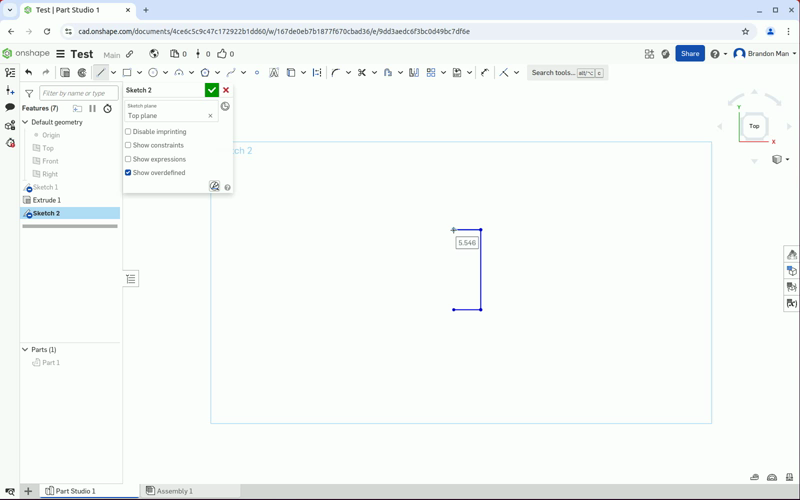
mouse_move(453, 309)
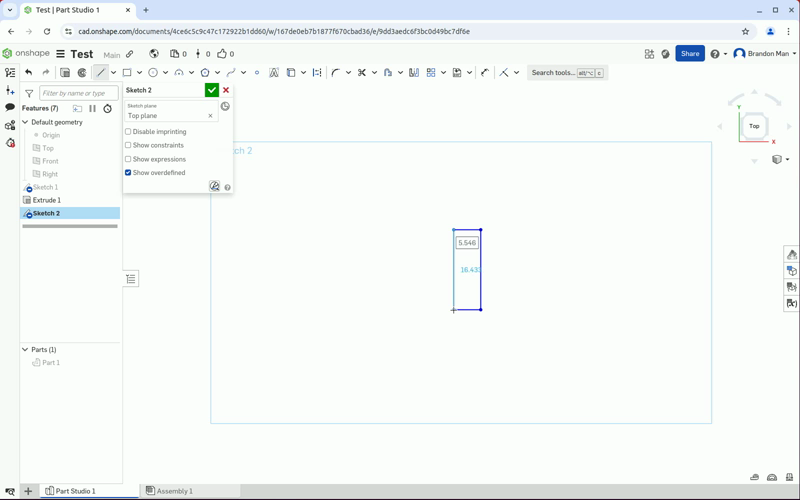
key_up(shift)
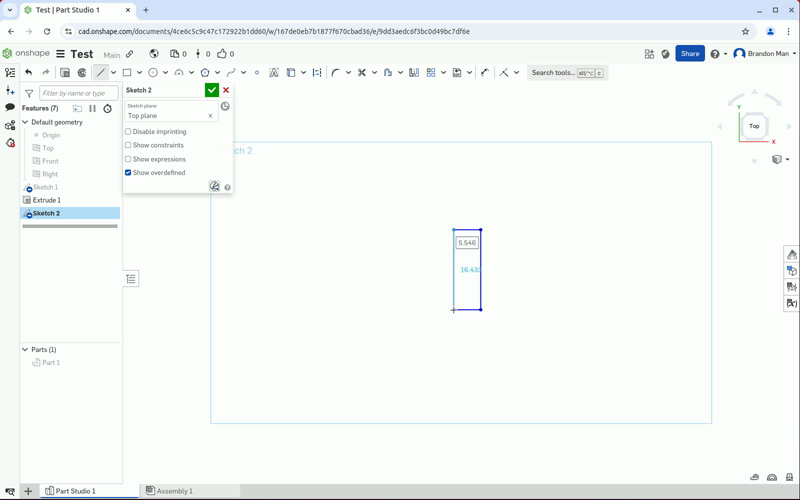
click(453, 309)
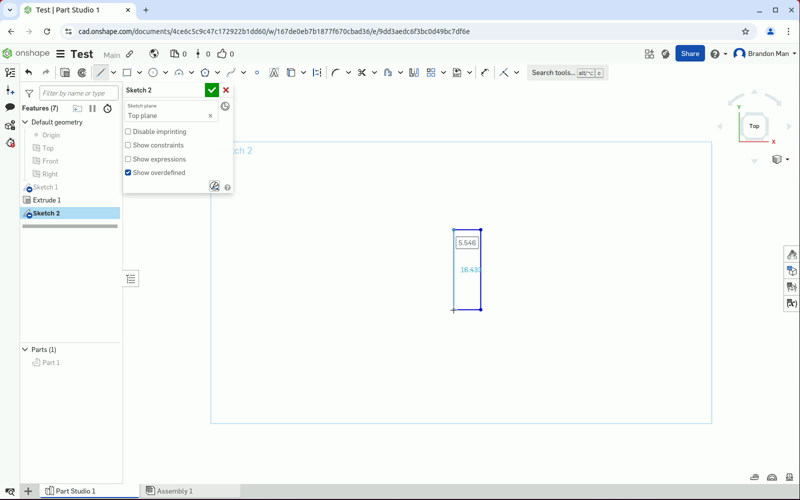
key(esc)
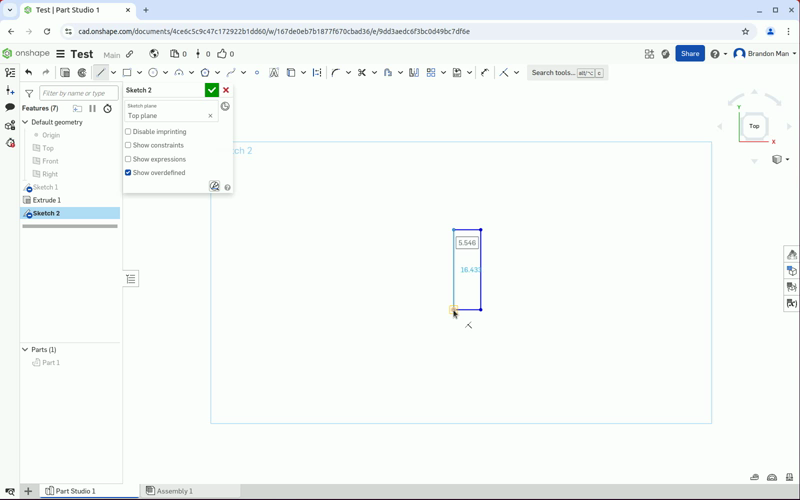
mouse_move(456, 298)
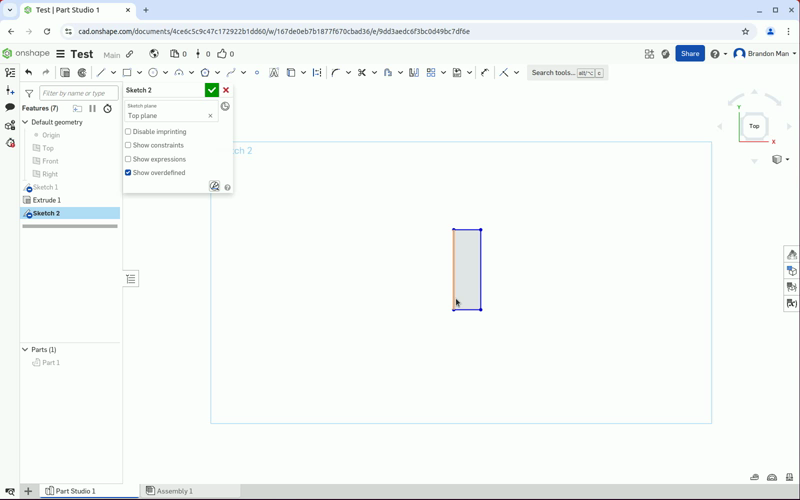
click(456, 298)
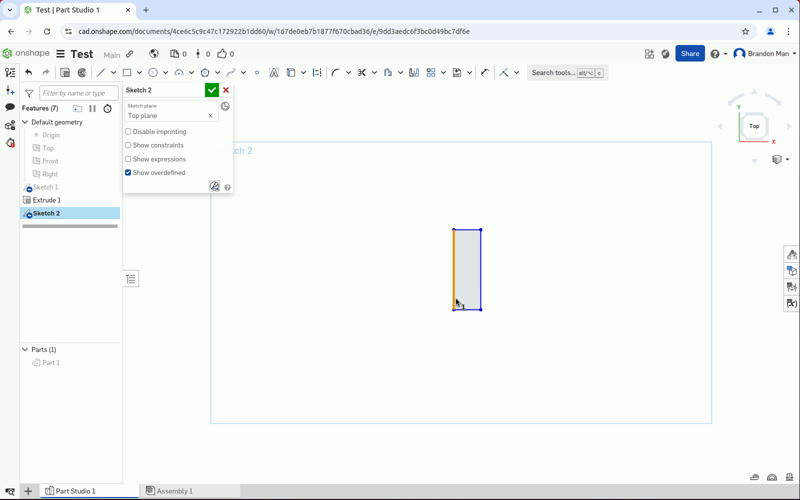
mouse_move(73, 352)
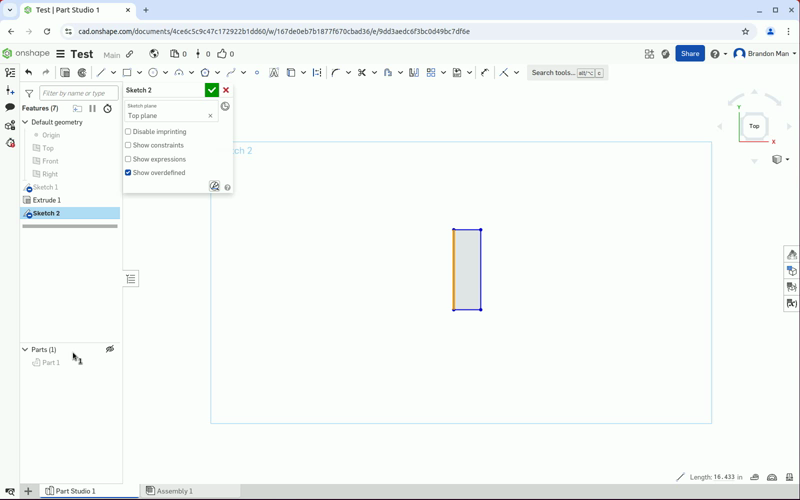
key(shift+y)
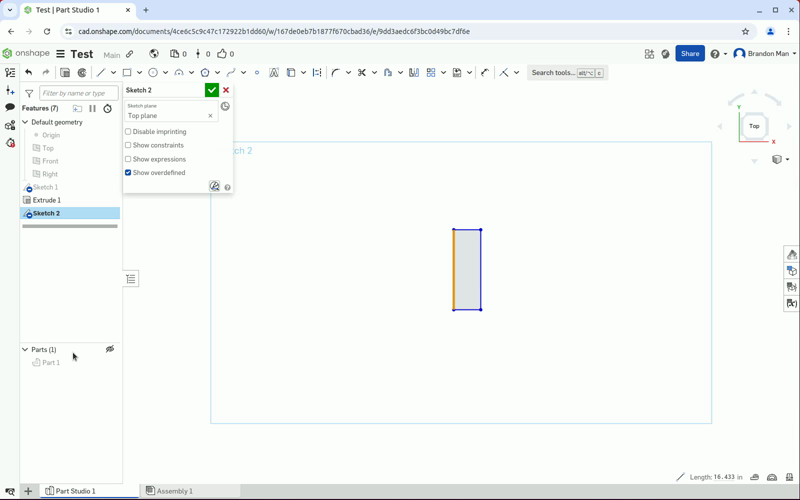
key(shift+e)
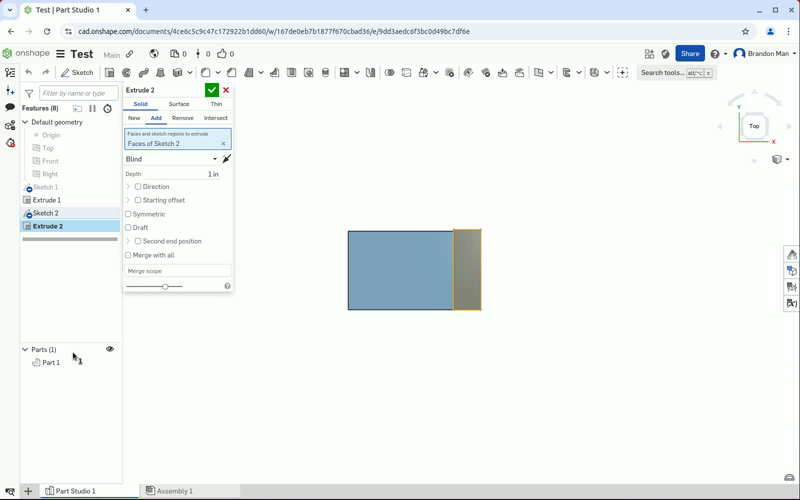
mouse_move(143, 106)
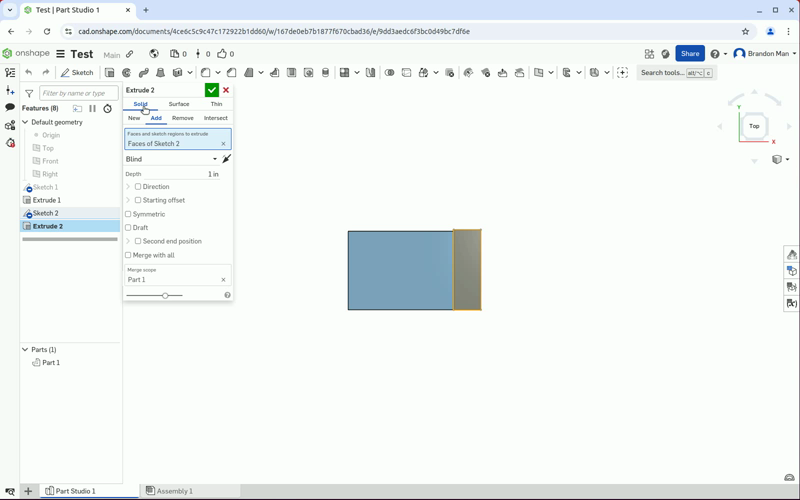
click(143, 106)
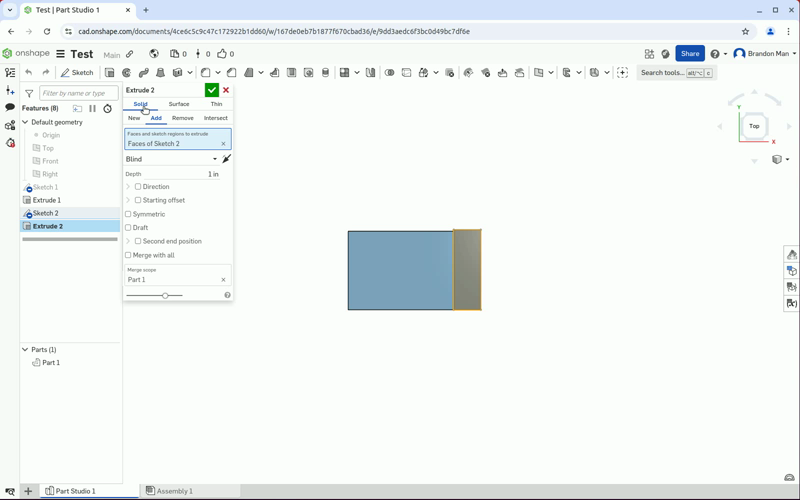
mouse_move(137, 120)
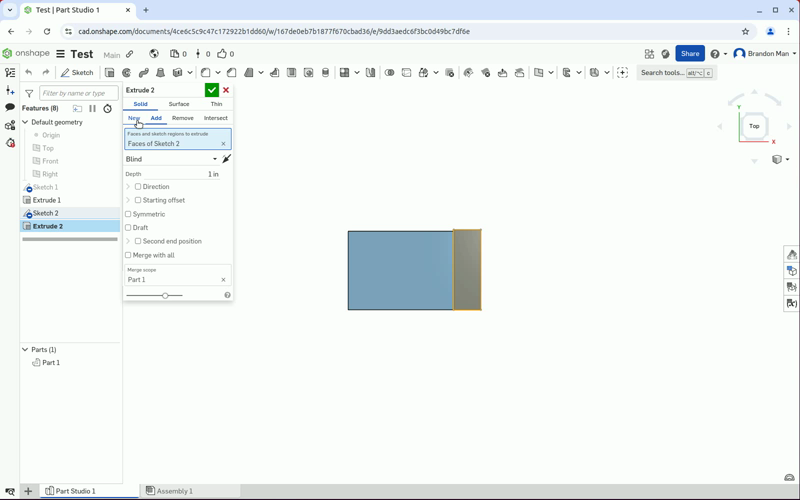
click(137, 120)
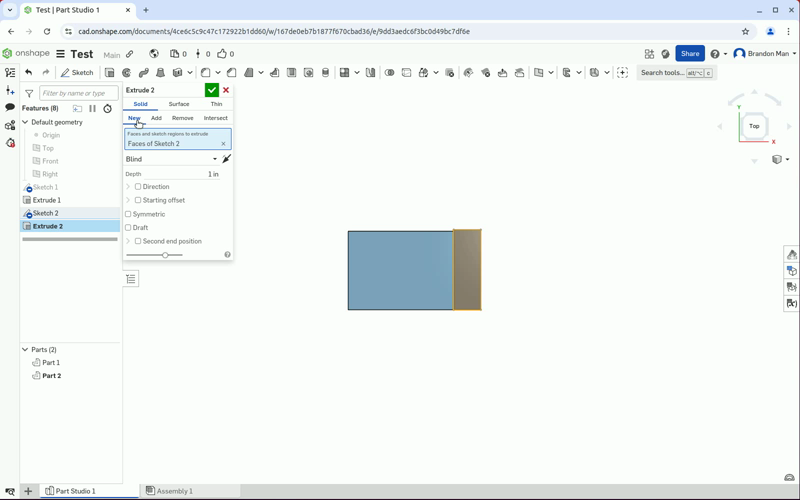
key(tab, 4)
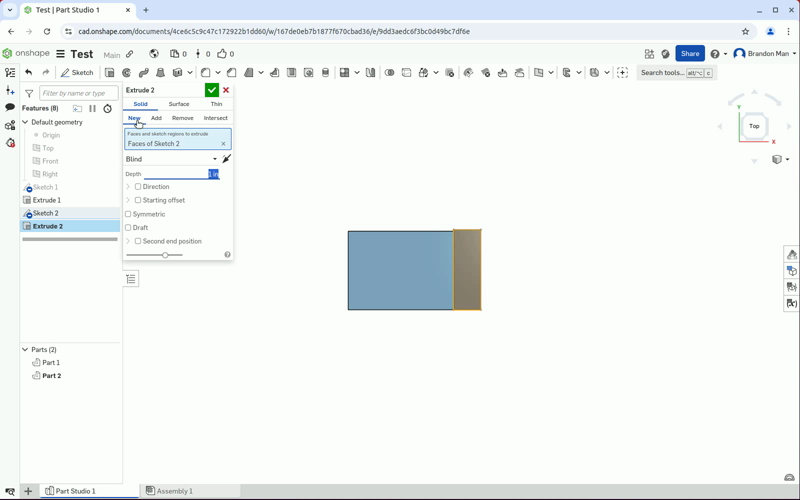
text(5.536)
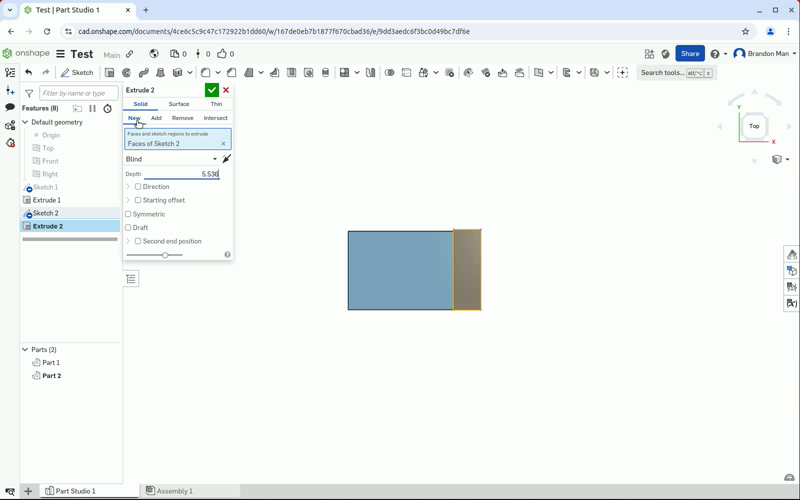
key(enter)
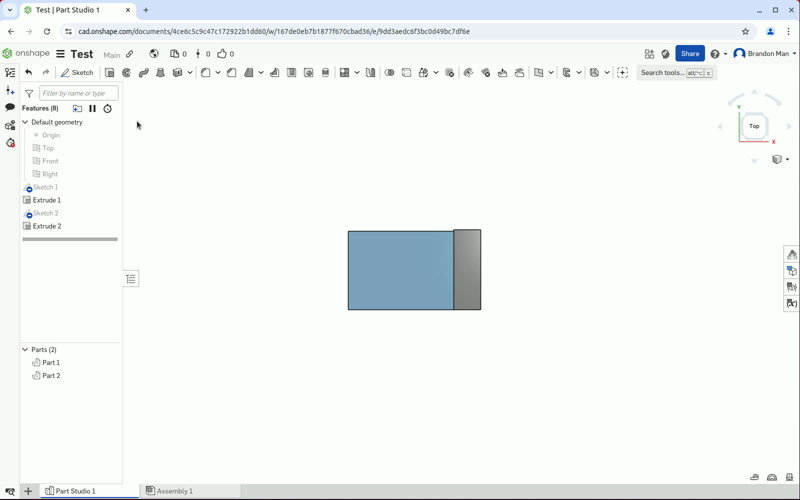
key(shift+h)
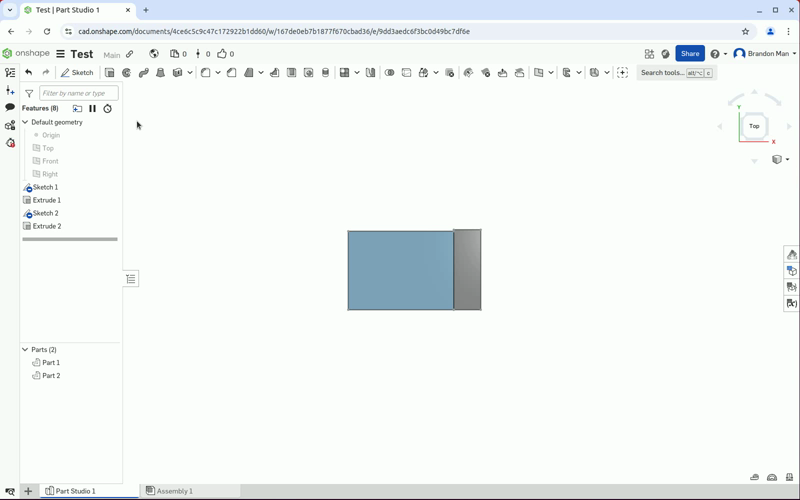
key(shift+h)
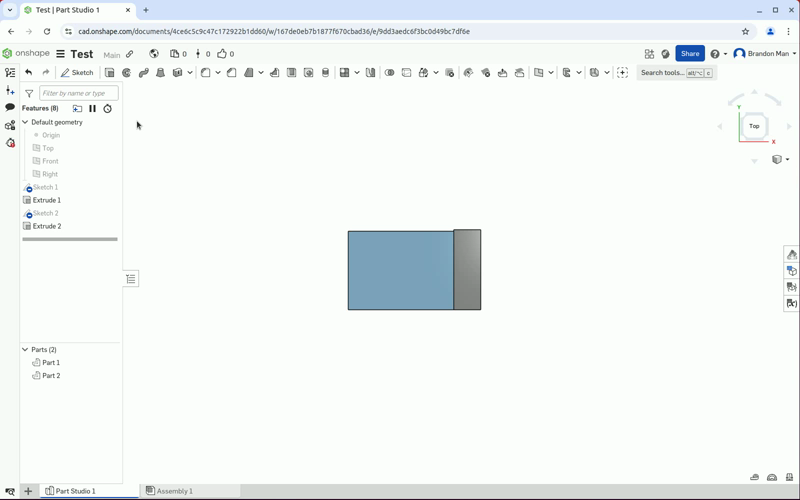
mouse_move(73, 189)
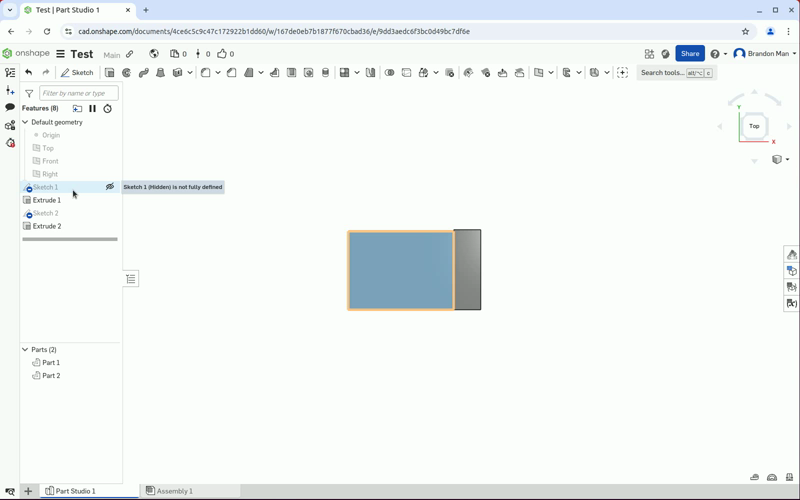
click(73, 189)
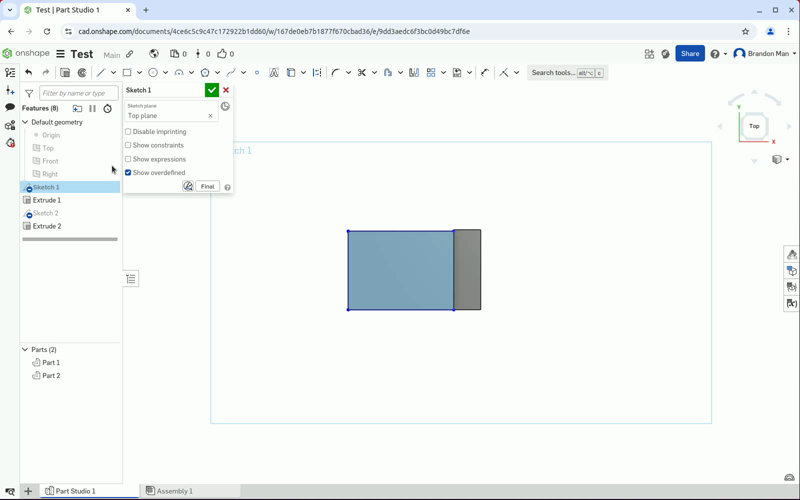
mouse_move(229, 92)
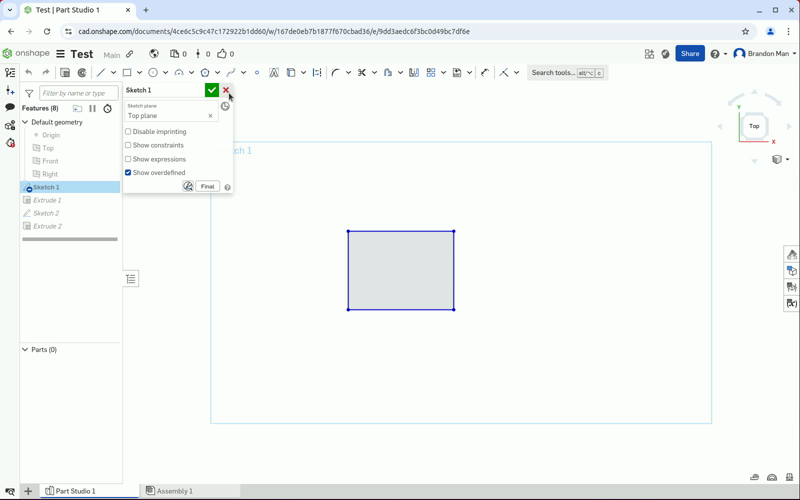
click(229, 92)
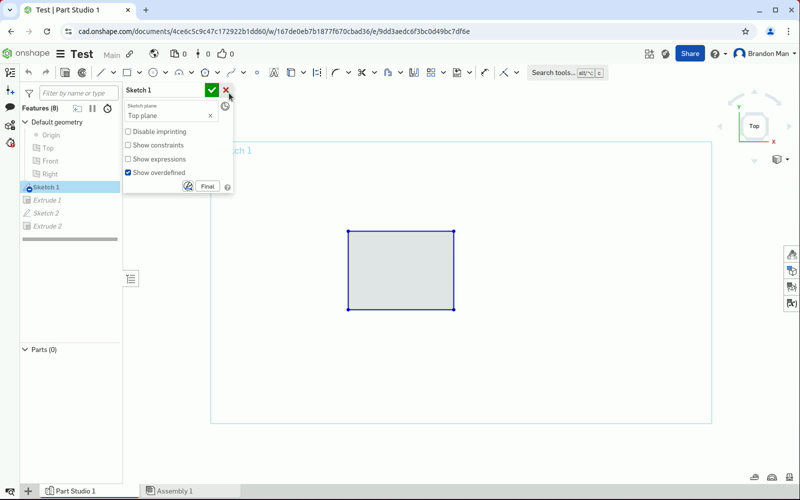
key(shift+s)
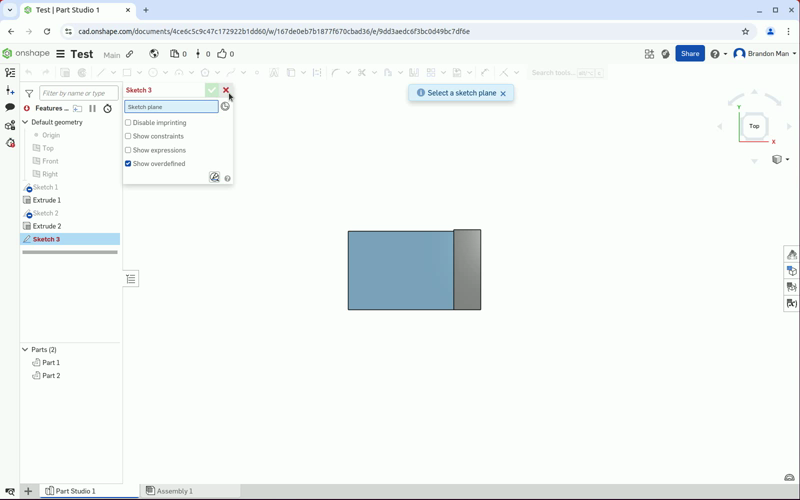
mouse_move(73, 150)
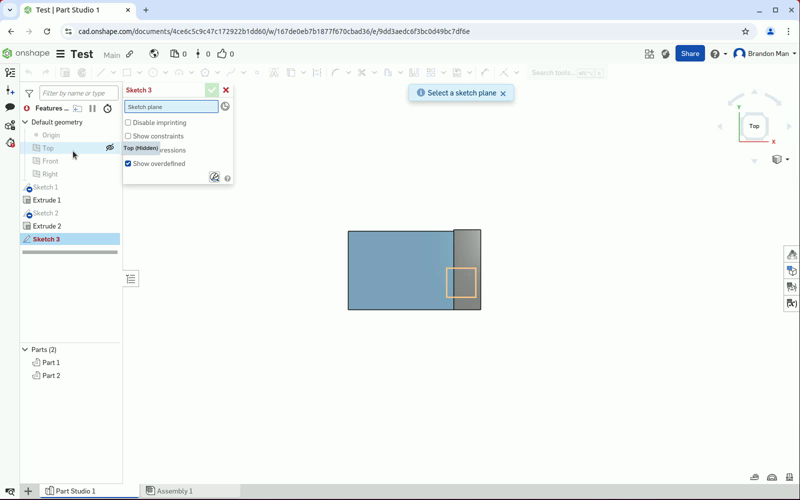
click(73, 150)
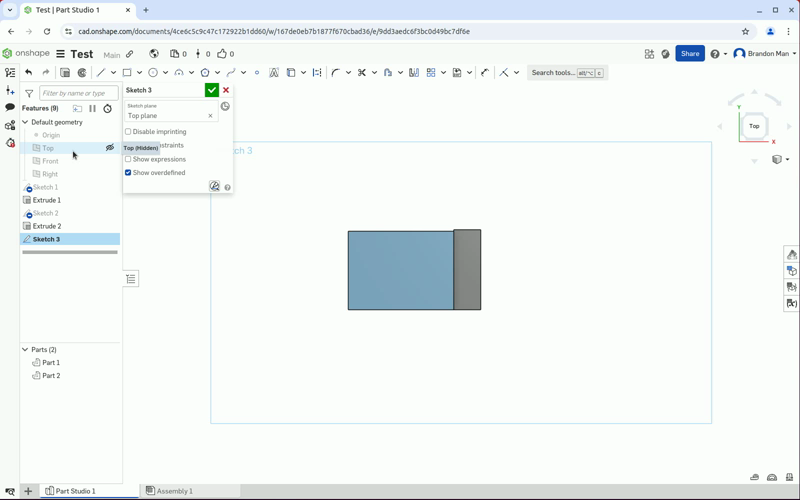
mouse_move(73, 352)
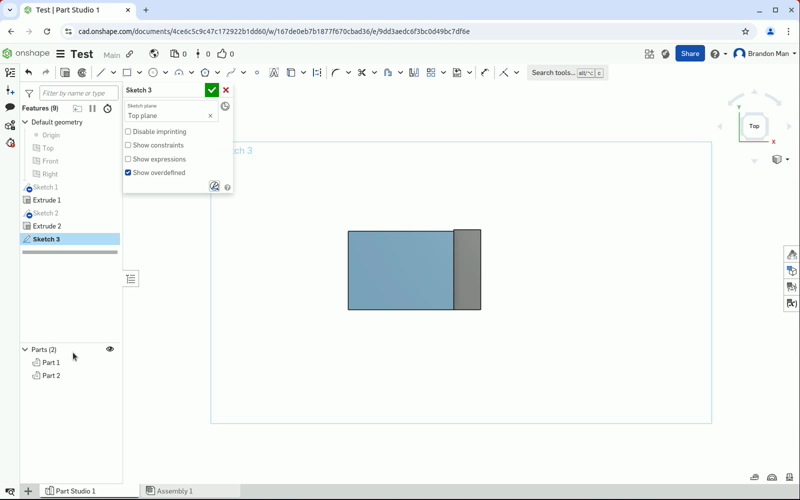
key(y)
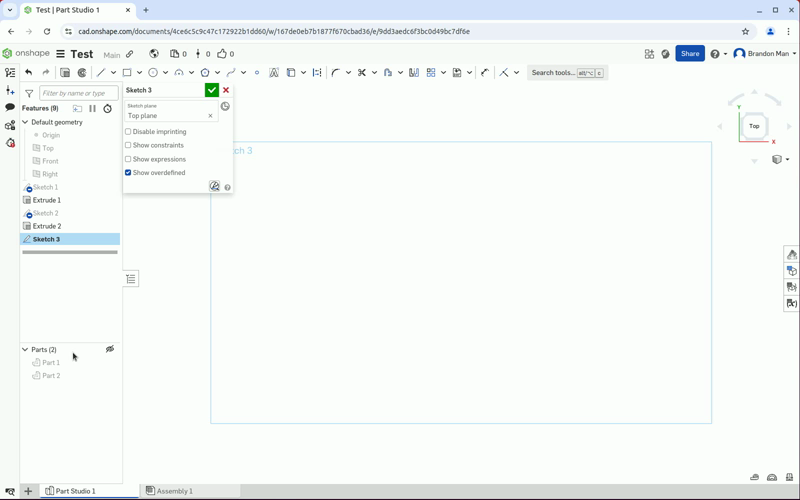
key(l)
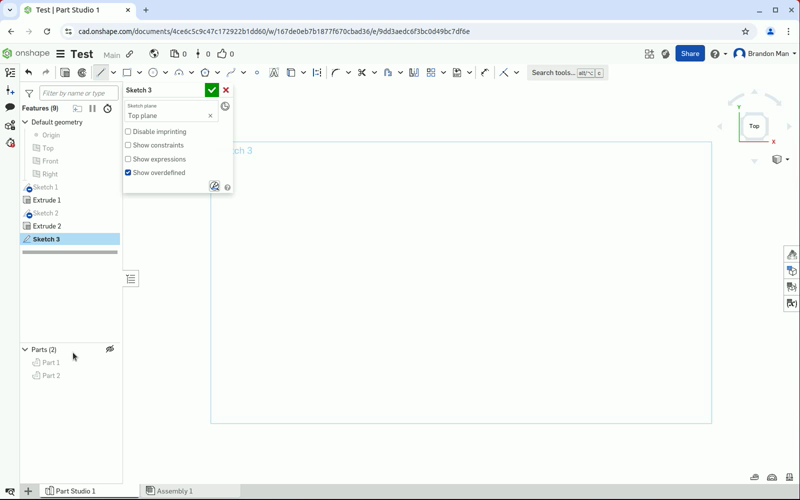
key_down(shift)
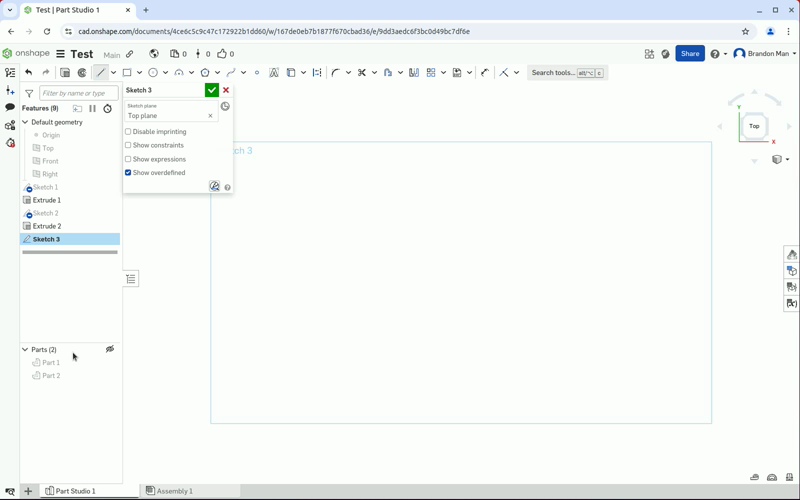
mouse_move(480, 309)
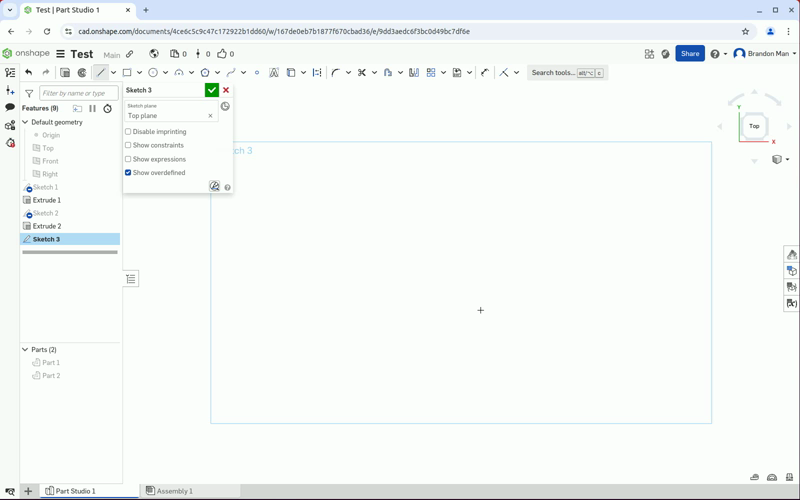
click(480, 309)
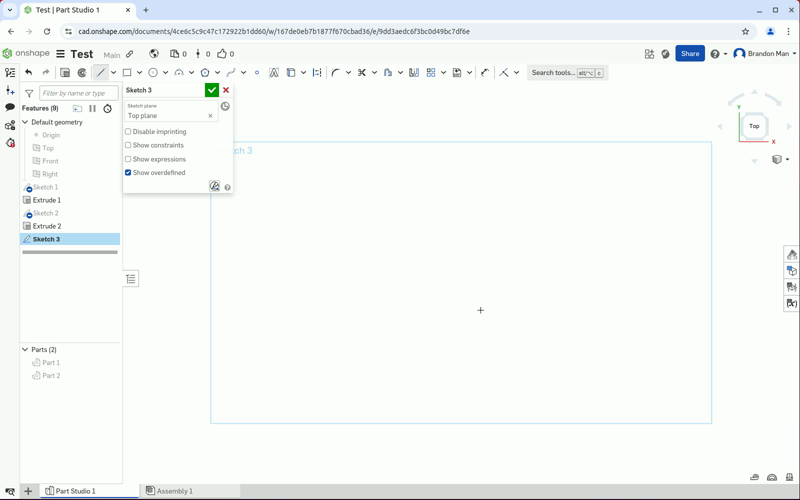
key_up(shift)
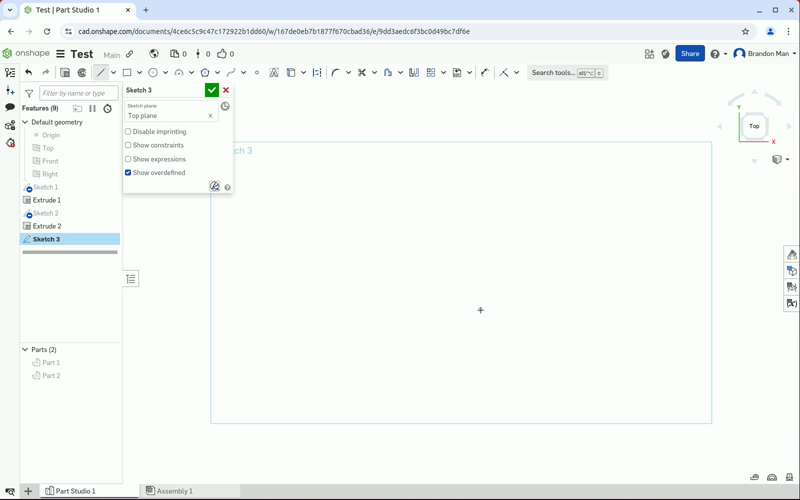
key_down(shift)
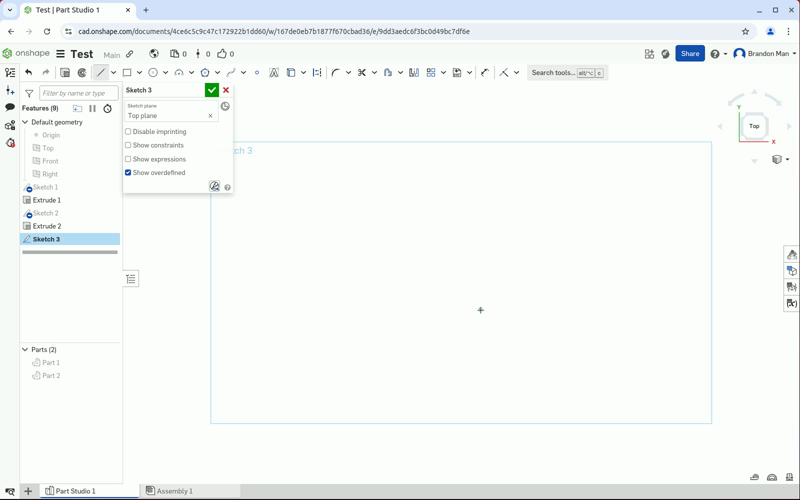
mouse_move(510, 309)
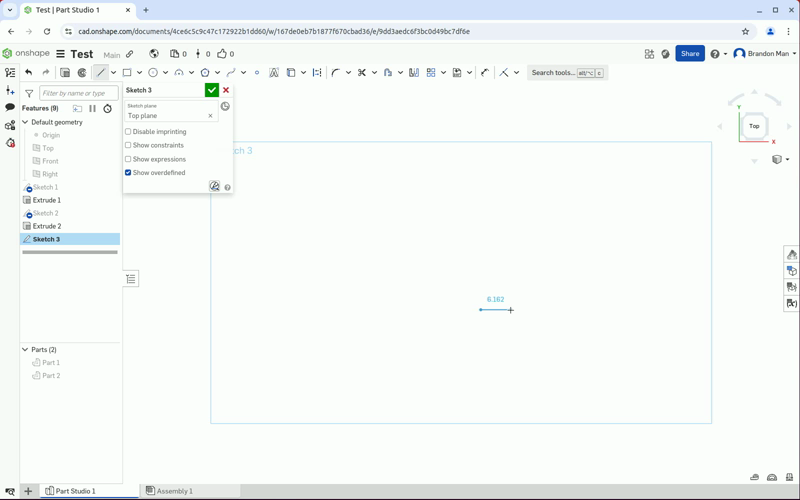
mouse_move(507, 309)
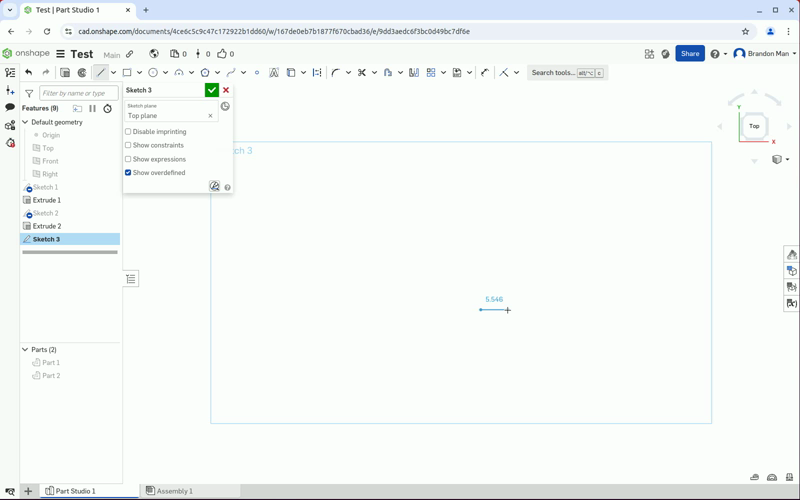
click(507, 309)
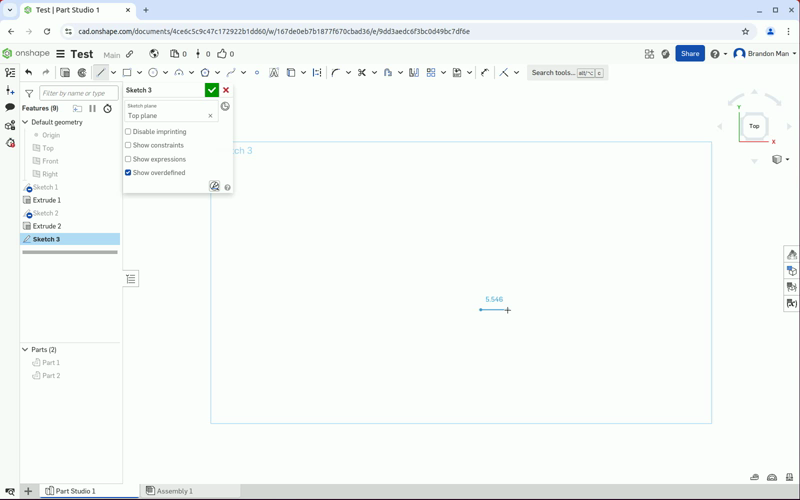
key_up(shift)
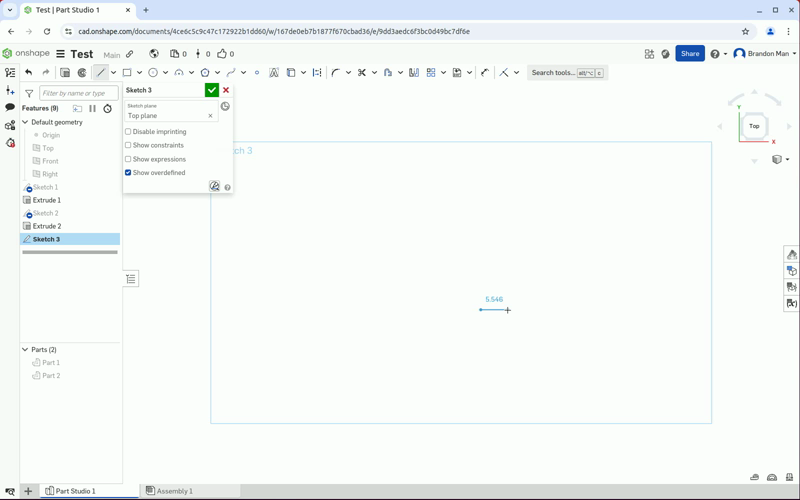
key_down(shift)
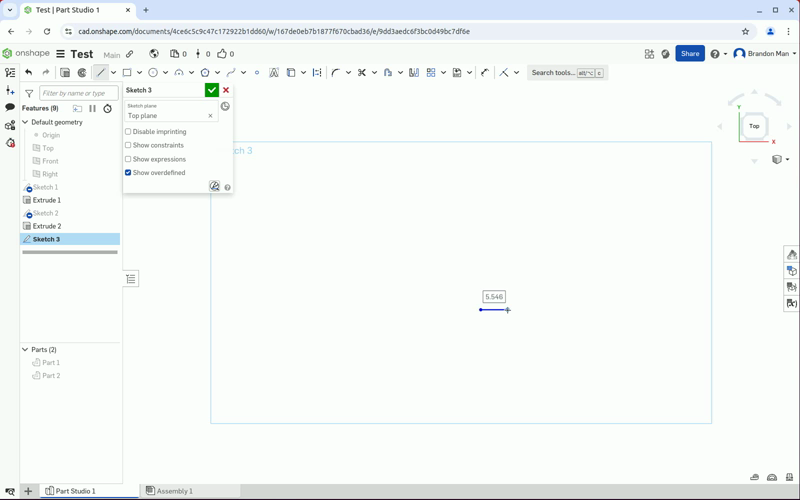
mouse_move(507, 229)
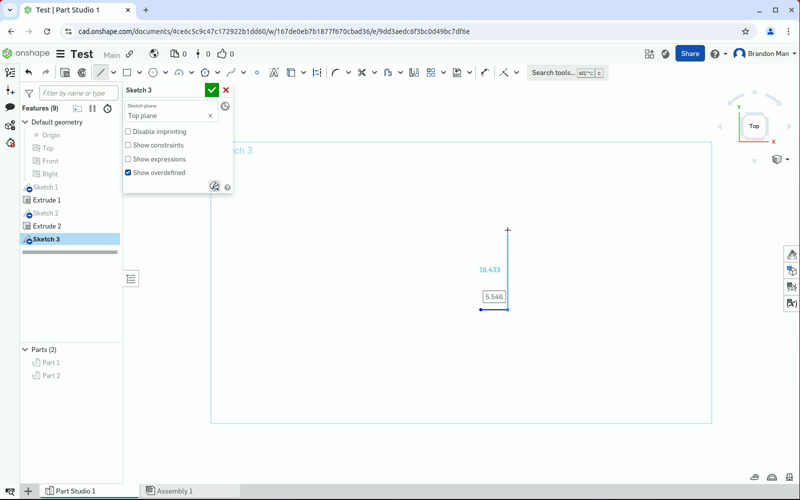
click(507, 229)
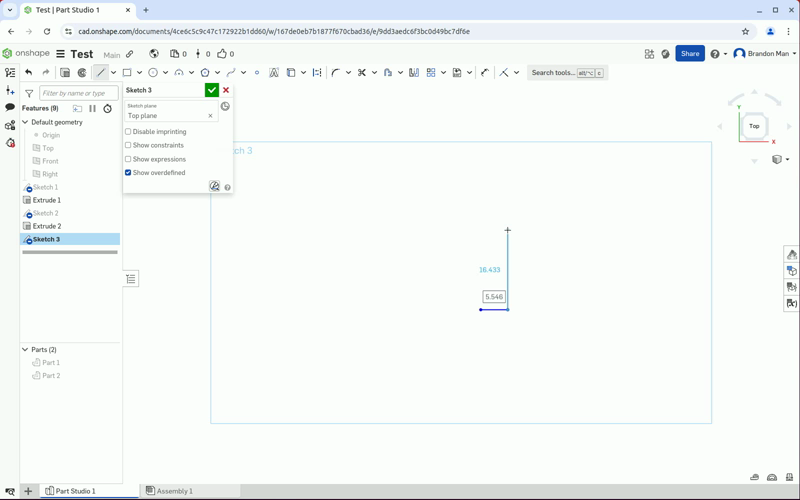
key_up(shift)
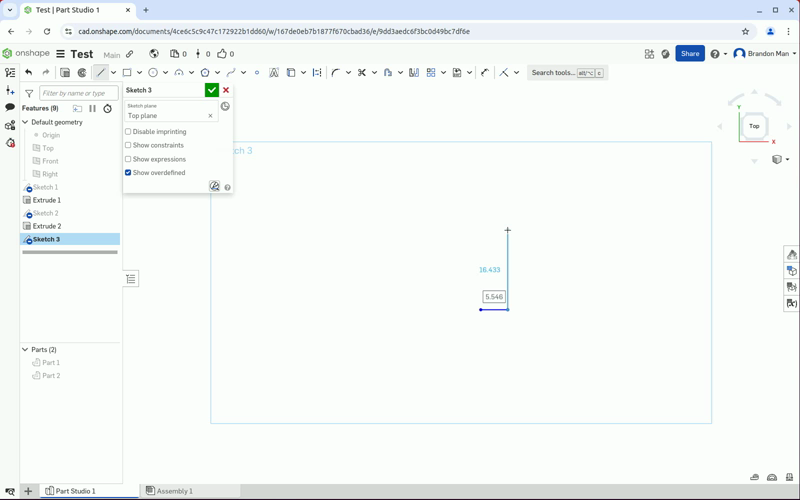
key_down(shift)
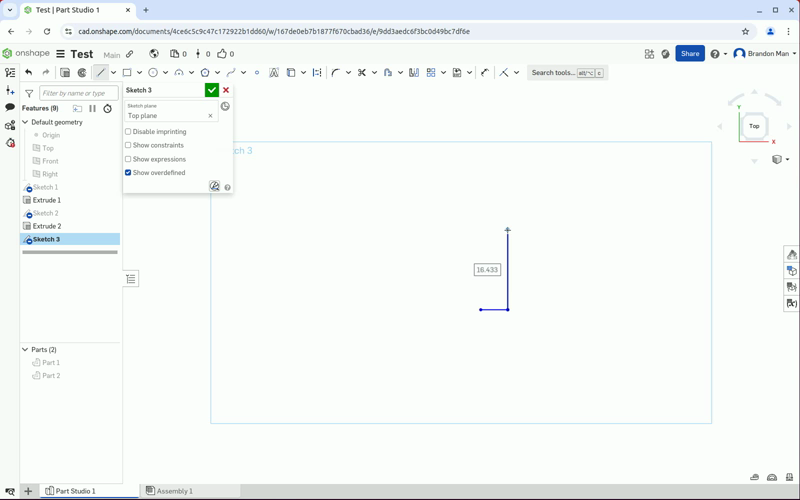
mouse_move(537, 229)
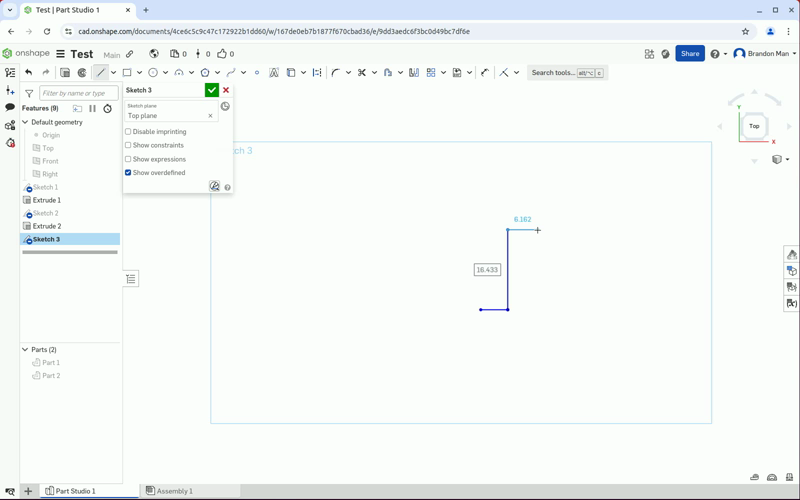
mouse_move(480, 229)
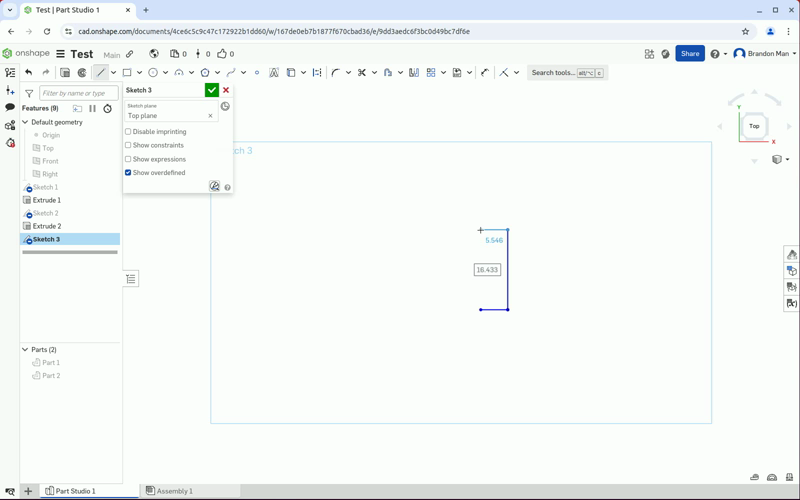
click(480, 229)
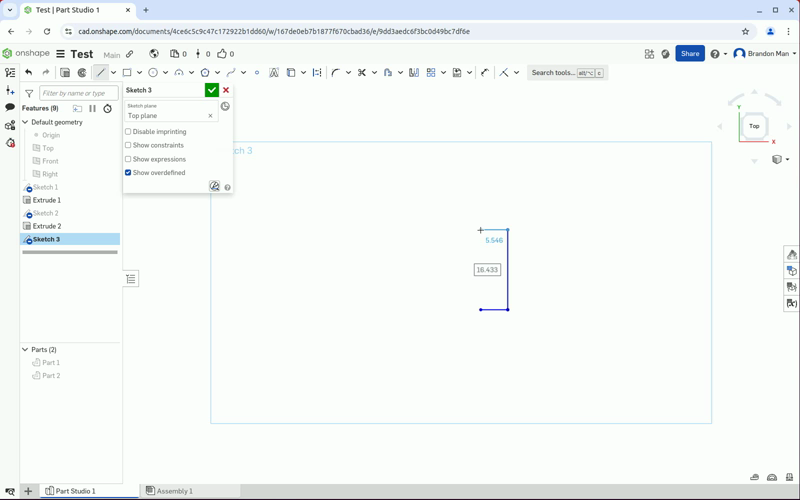
key_up(shift)
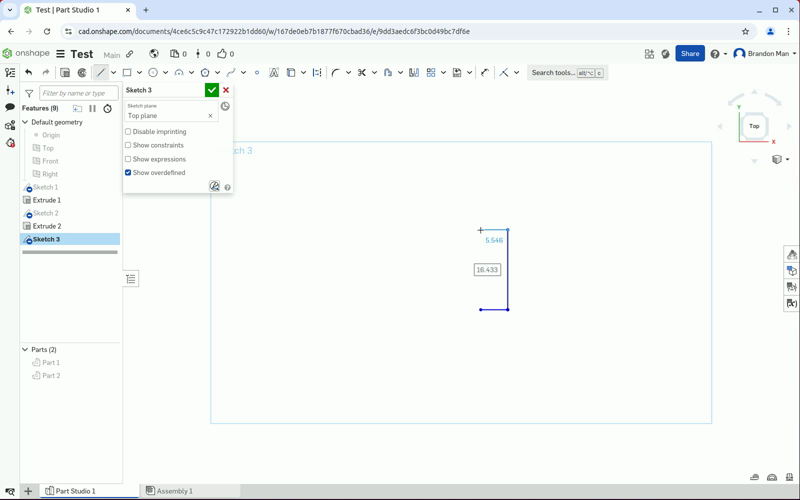
key_down(shift)
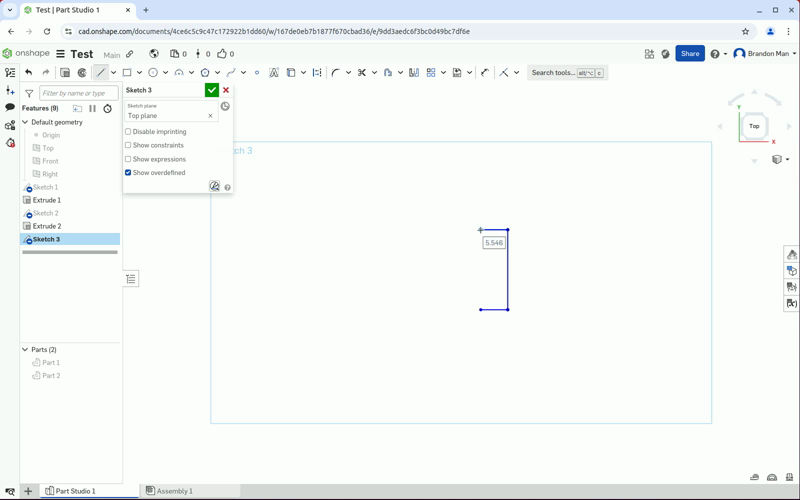
mouse_move(480, 309)
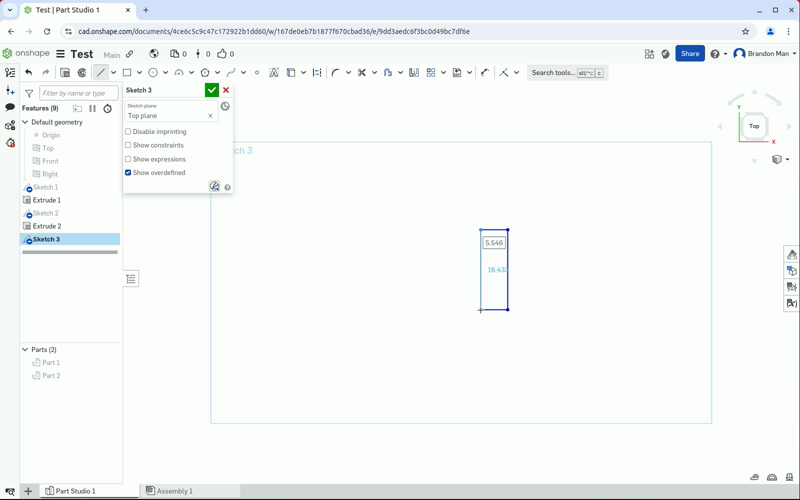
key_up(shift)
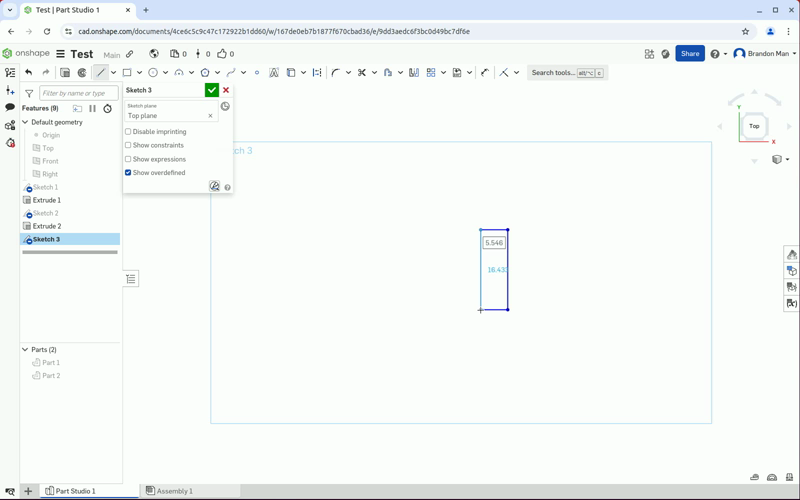
click(480, 309)
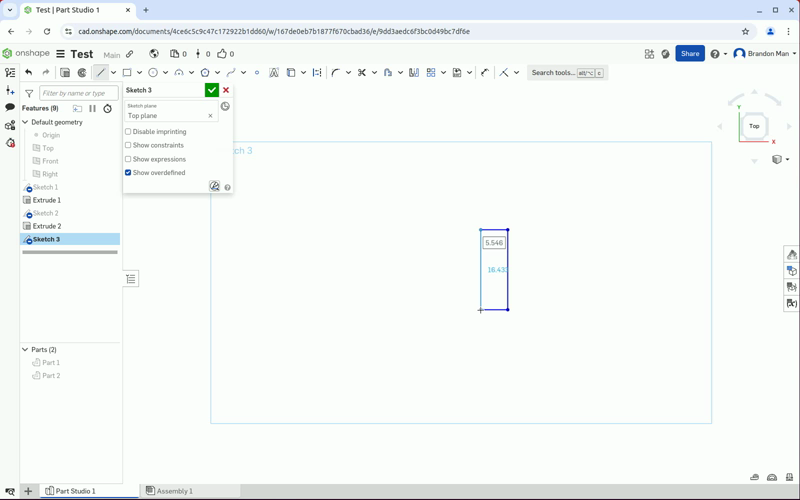
key(esc)
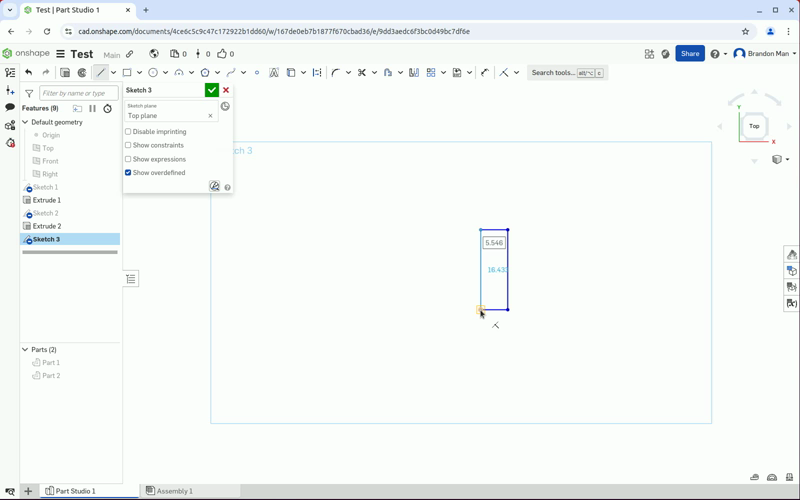
mouse_move(498, 307)
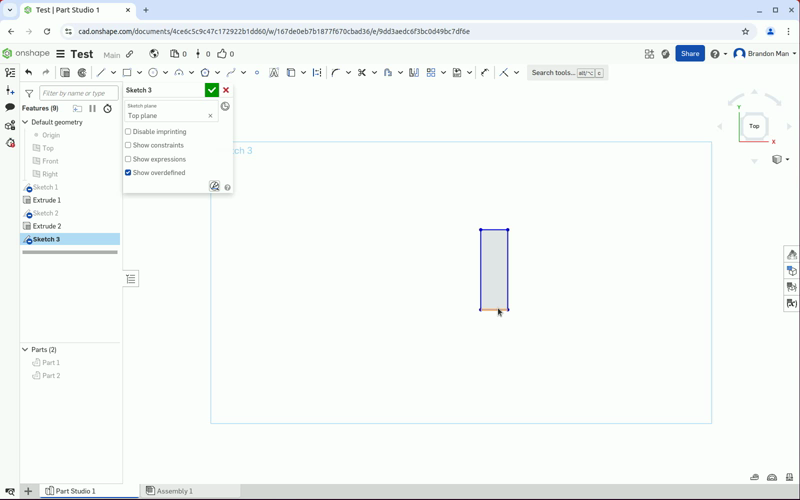
click(498, 307)
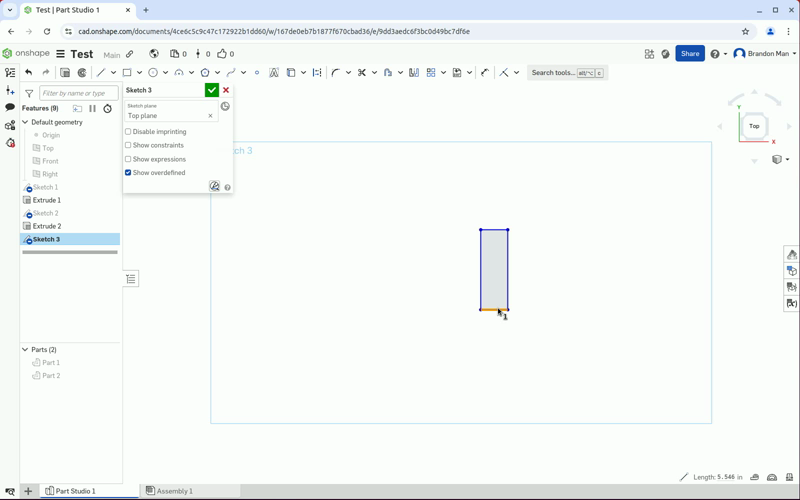
mouse_move(73, 352)
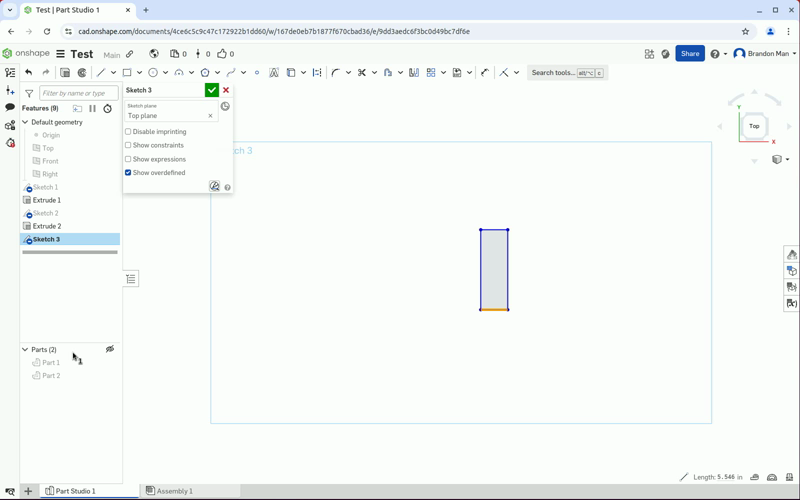
key(shift+y)
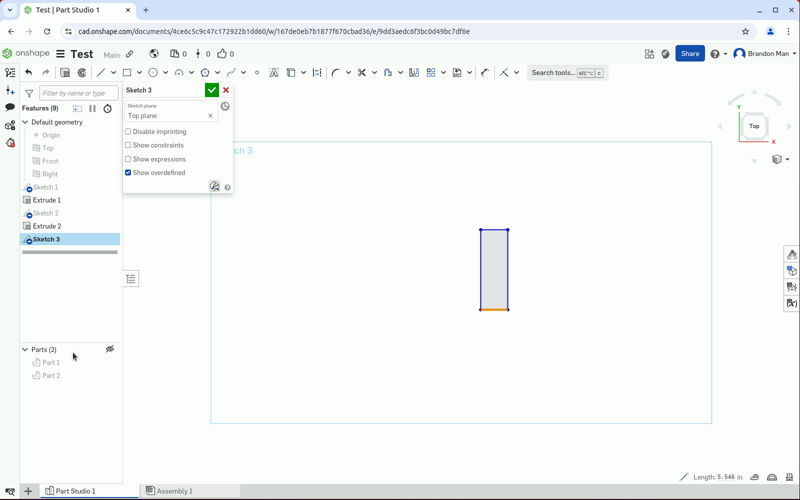
key(shift+e)
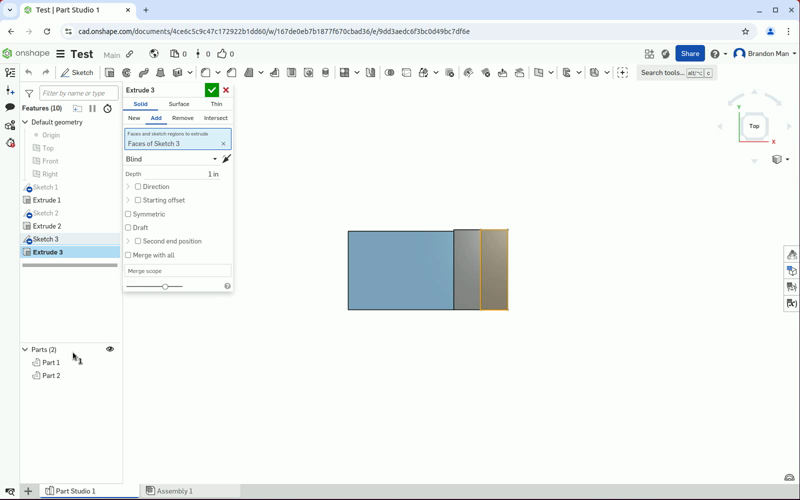
mouse_move(143, 106)
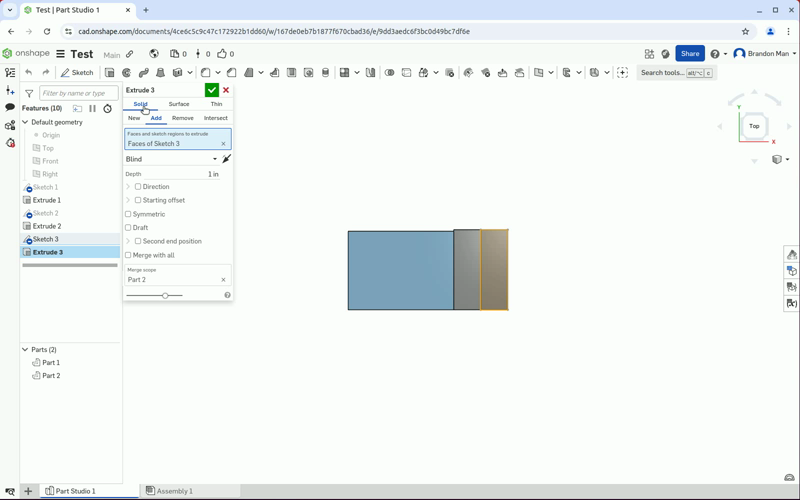
click(143, 106)
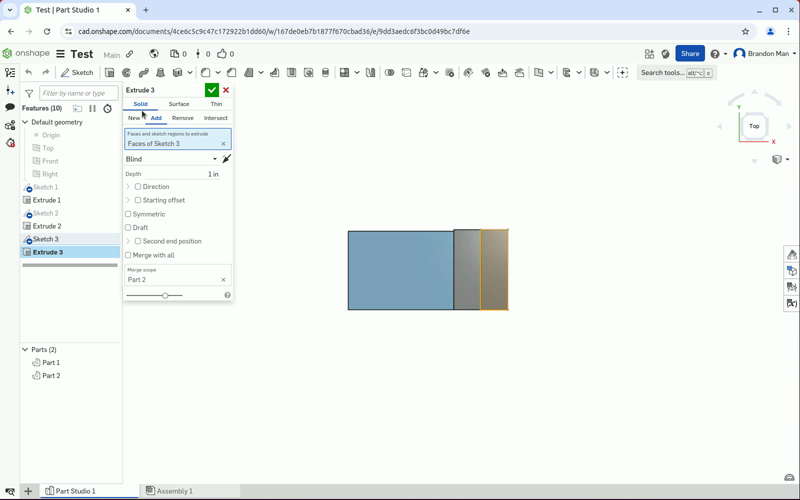
mouse_move(137, 120)
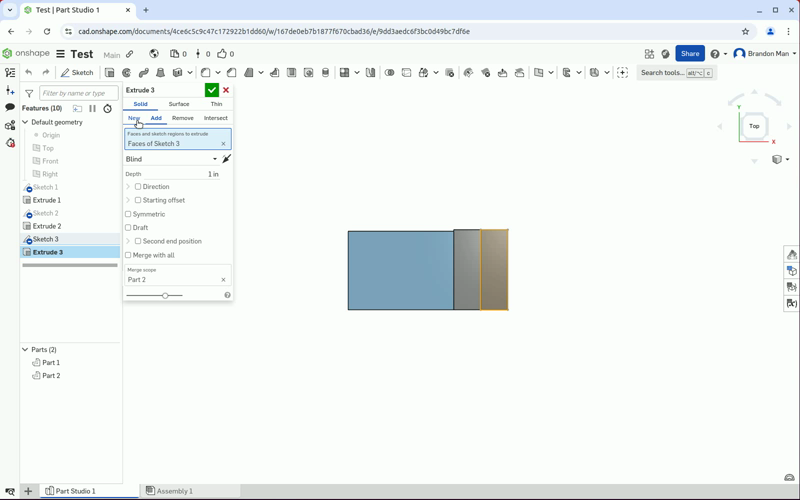
click(137, 120)
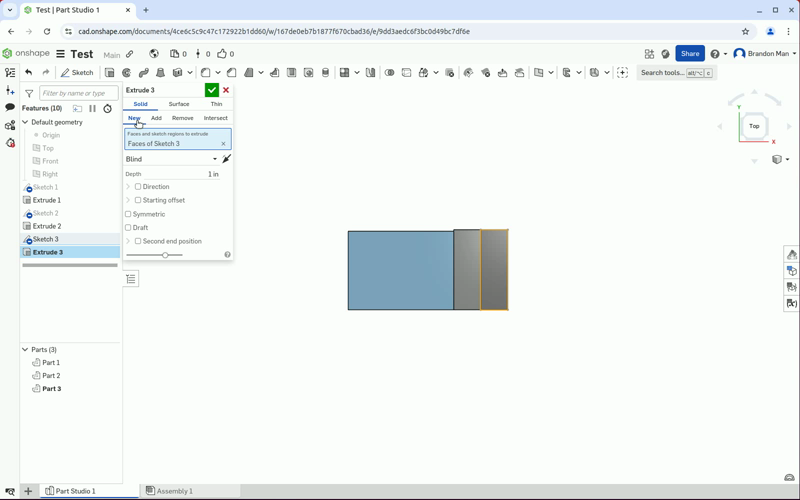
key(tab, 4)
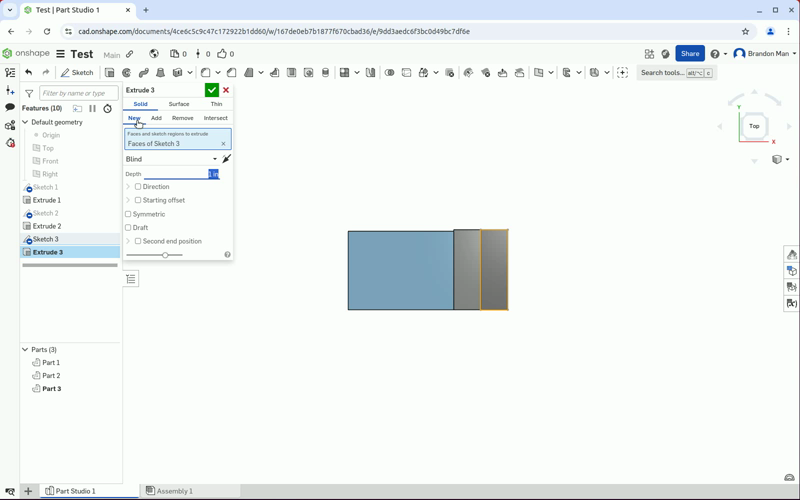
text(10.832)
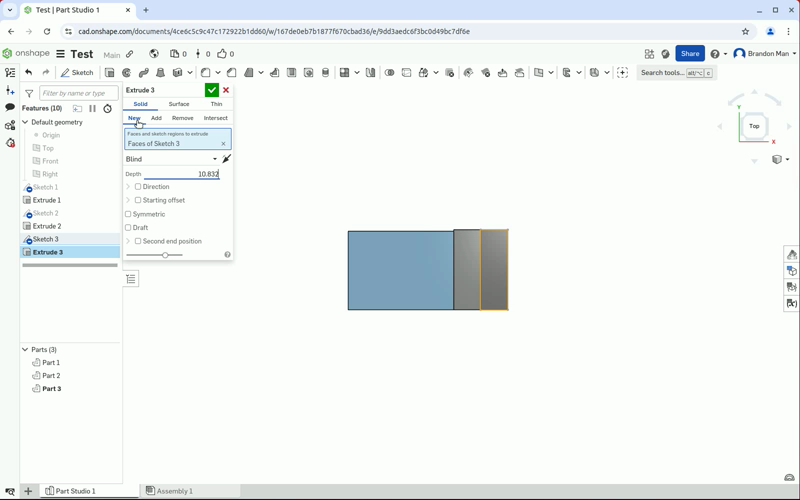
key(enter)
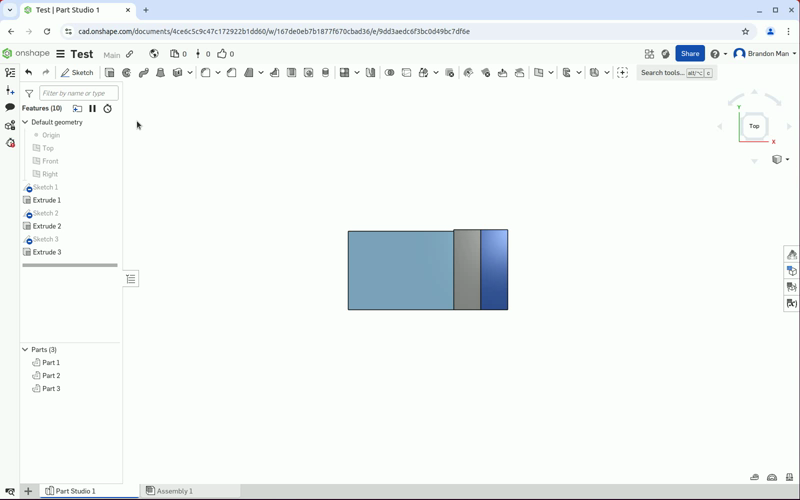
key(shift+h)
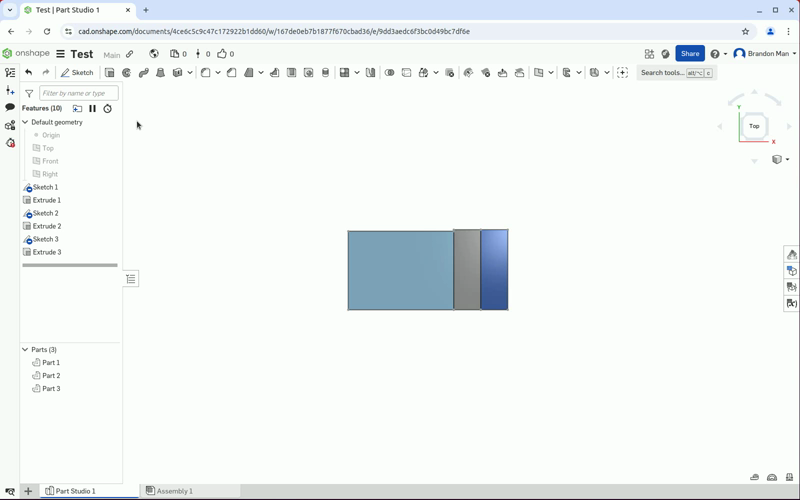
key(shift+h)
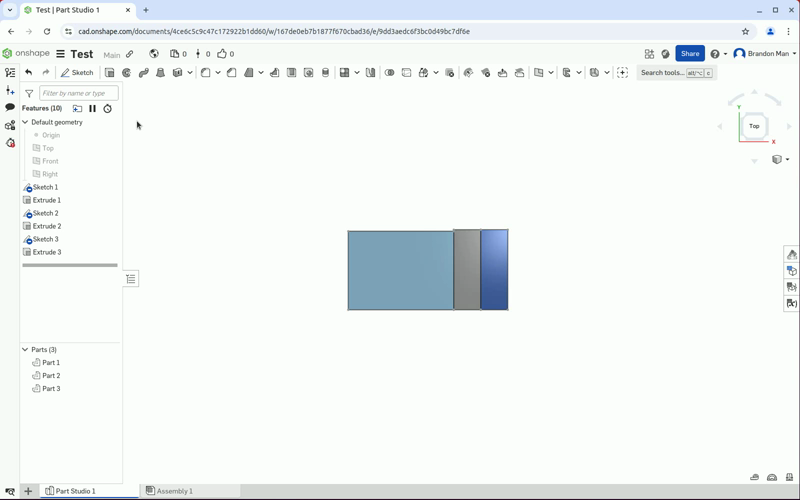
key(shift+7)
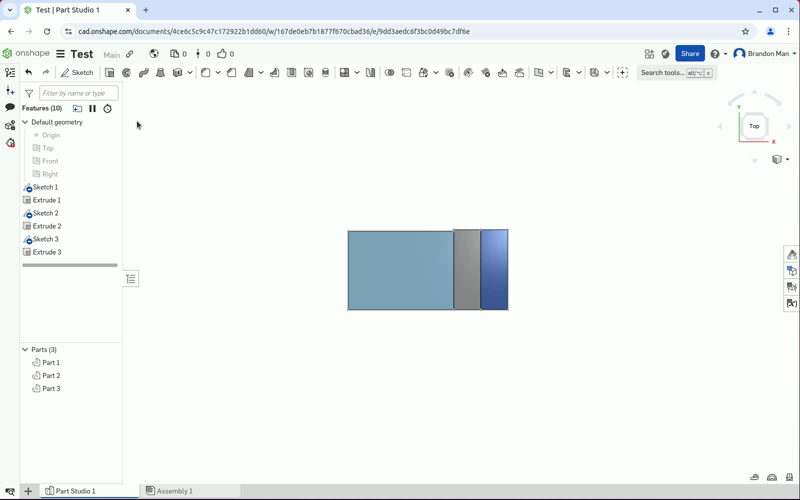
key(up, 3)
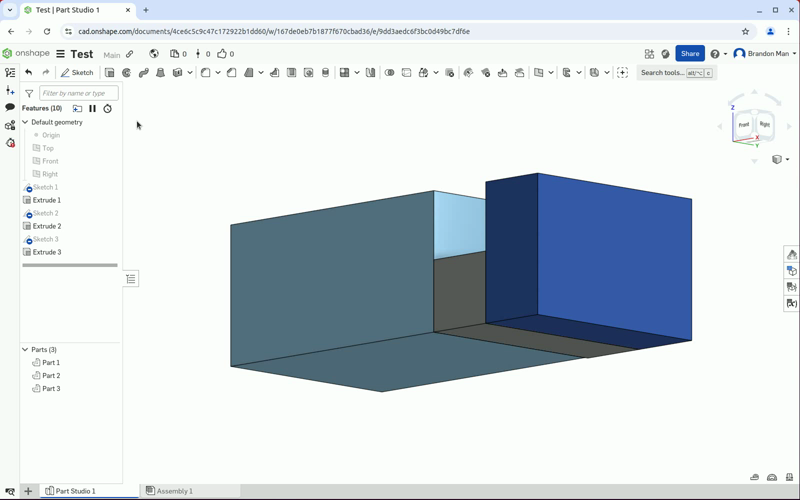
key(left, 3)
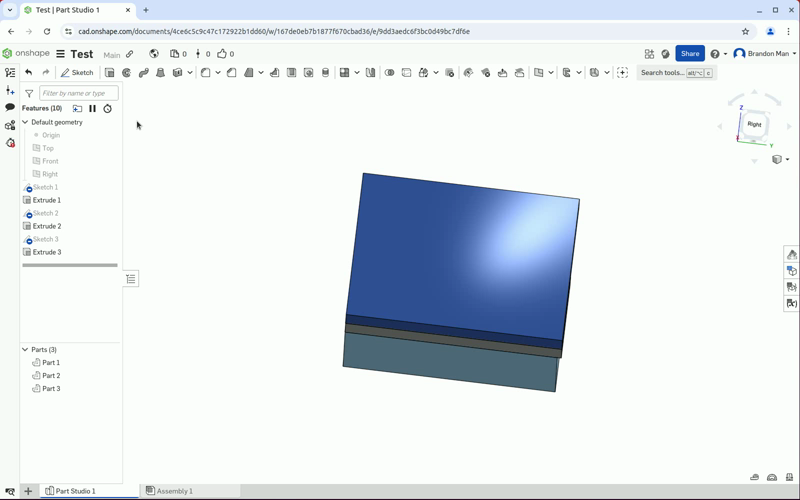
key(right, 3)
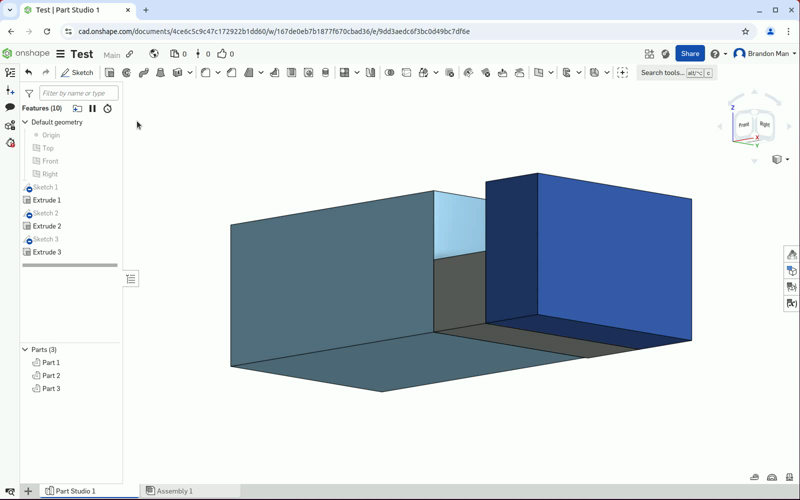
key(down, 3)
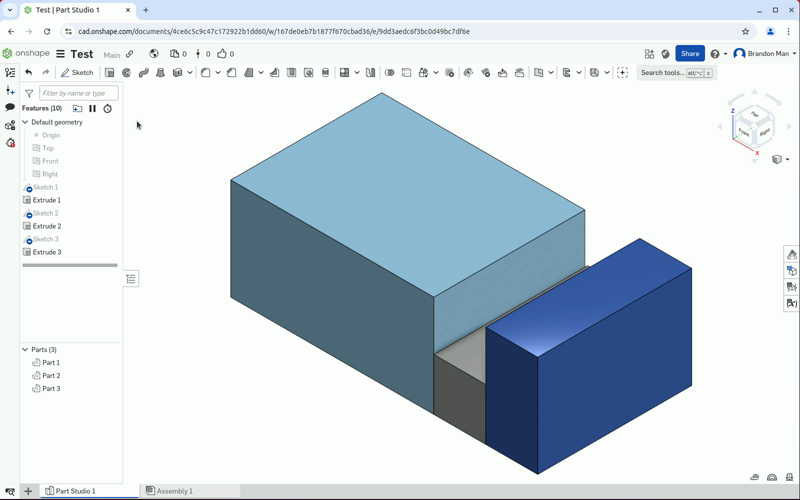
mouse_move(73, 189)
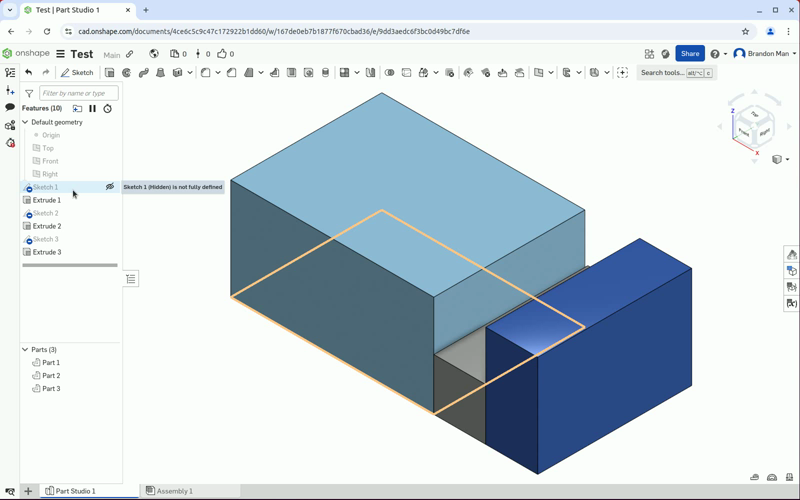
click(73, 189)